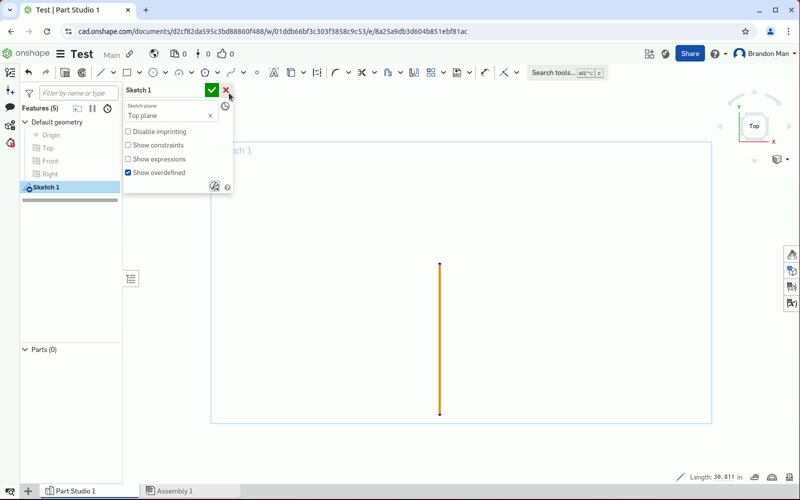
key(shift+h)
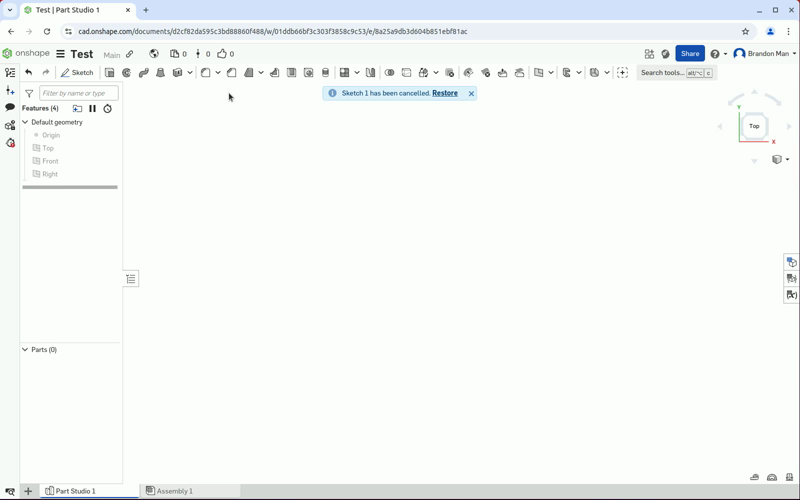
mouse_move(73, 352)
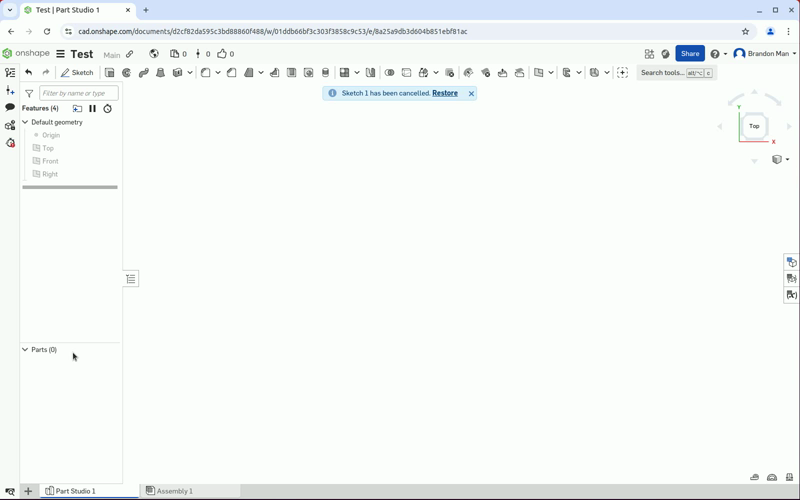
key(y)
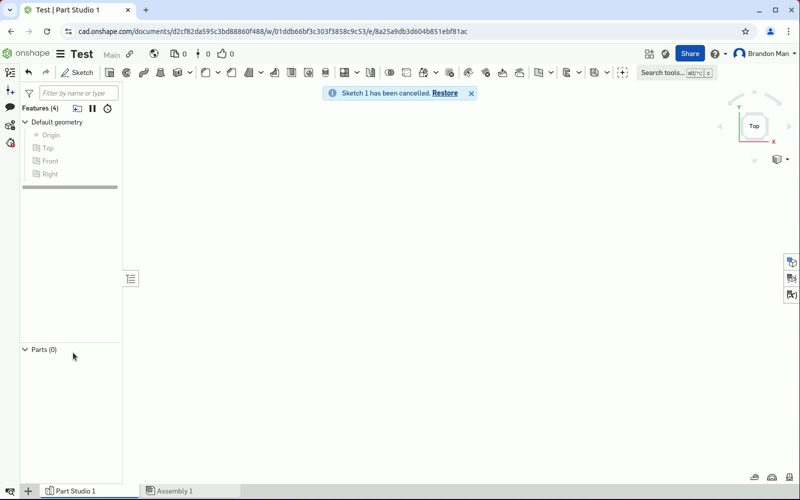
key(shift+p)
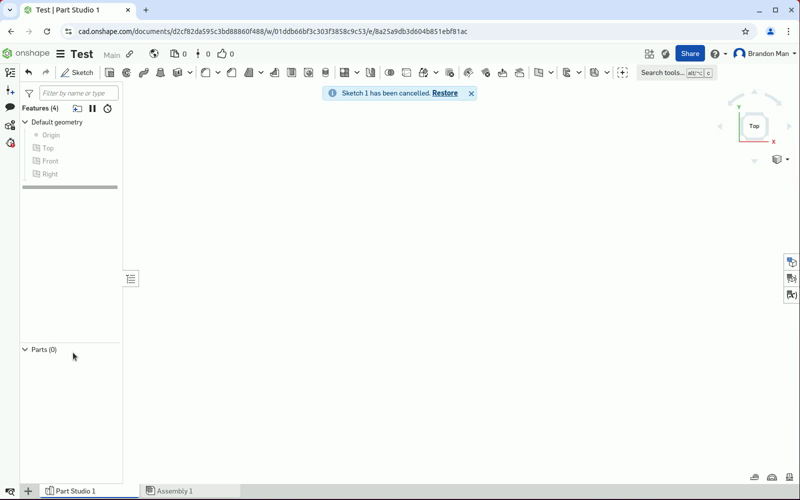
key(space)
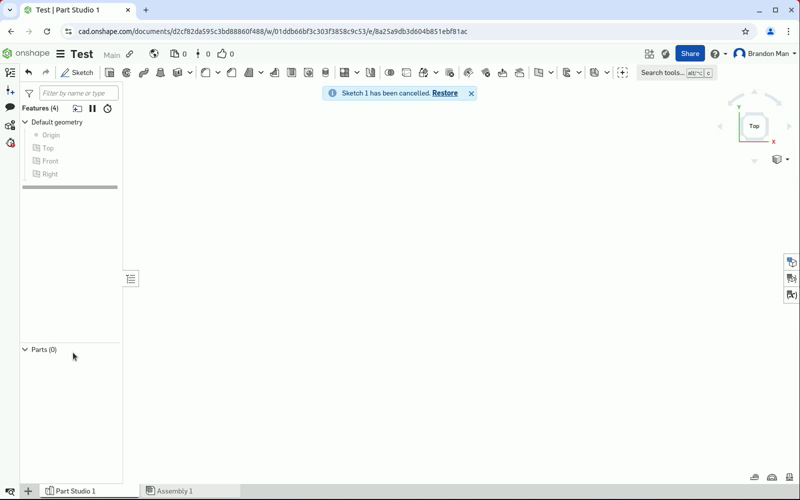
key_down(shift)
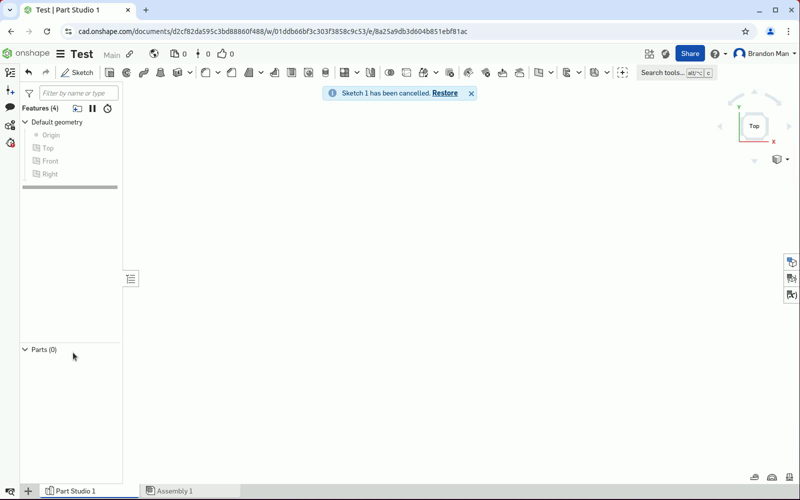
key(up)
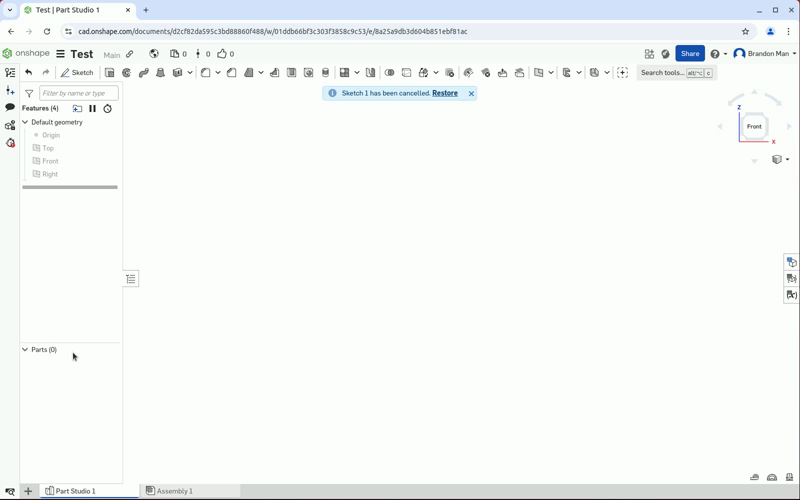
key_up(shift)
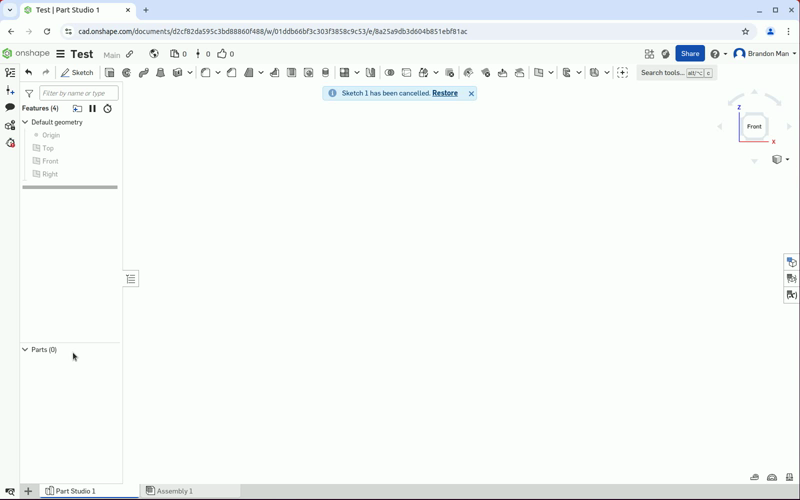
mouse_move(73, 352)
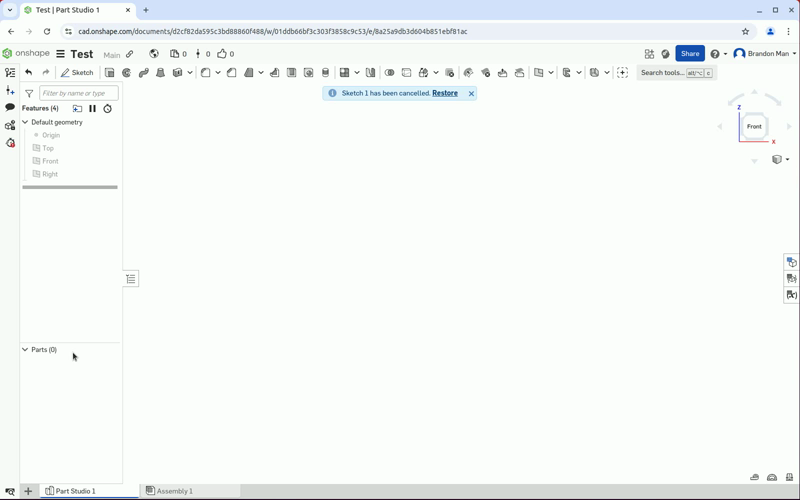
key(shift+y)
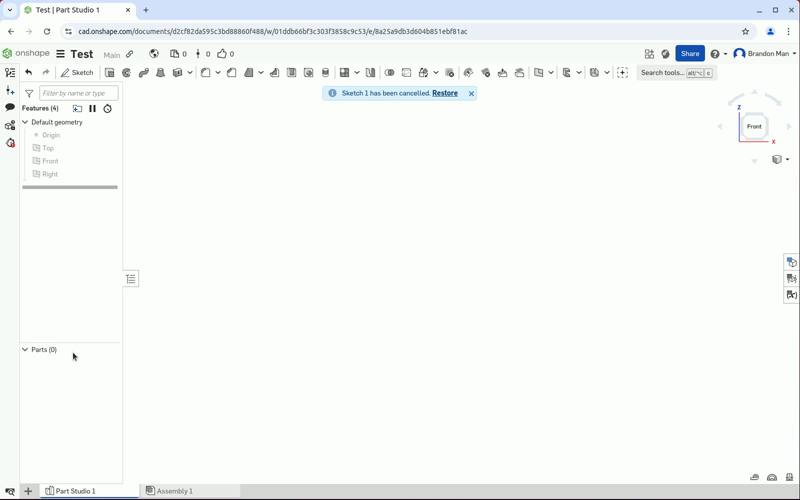
key(shift+s)
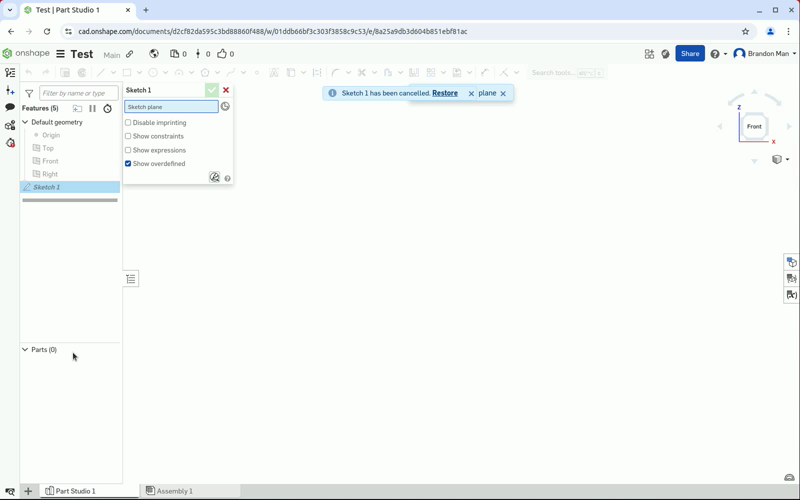
mouse_move(73, 163)
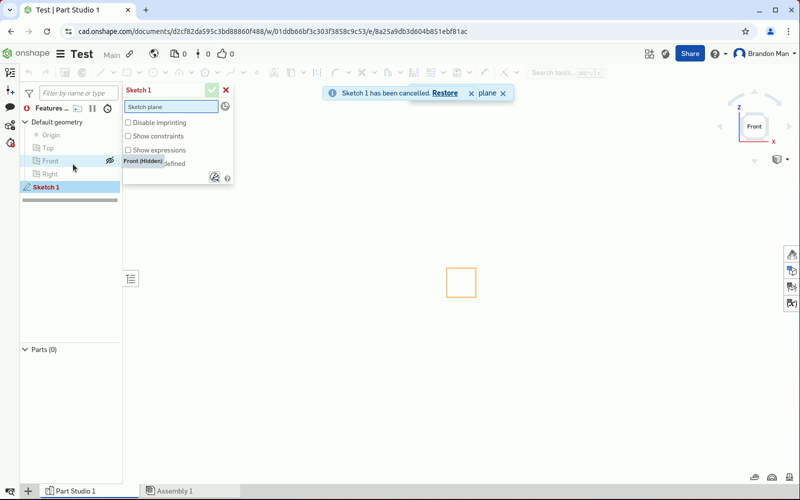
click(73, 163)
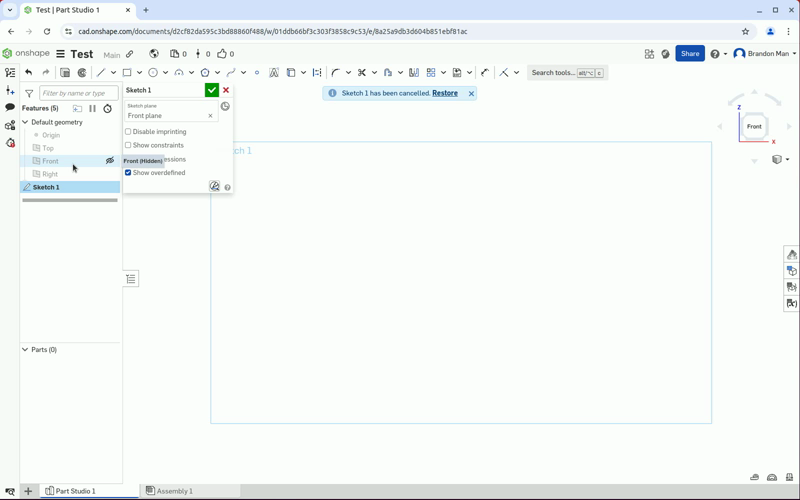
mouse_move(73, 352)
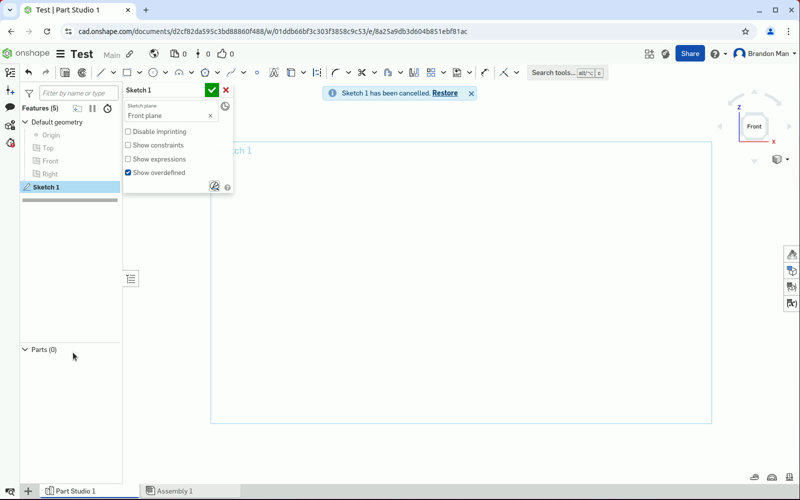
key(y)
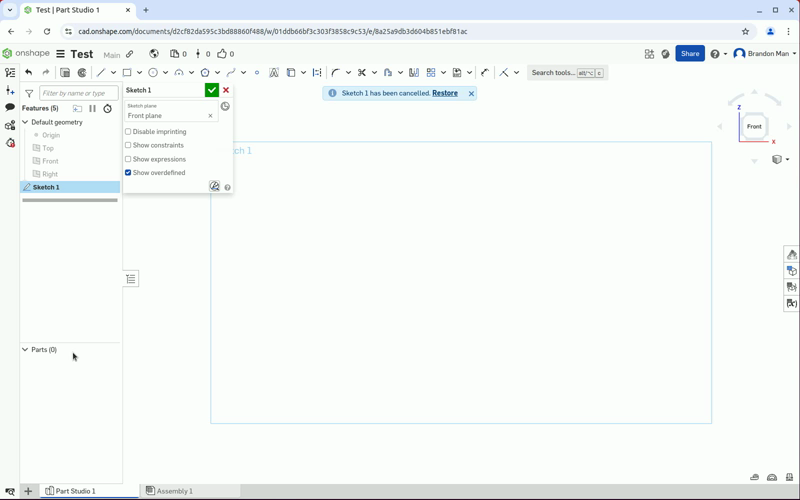
key(l)
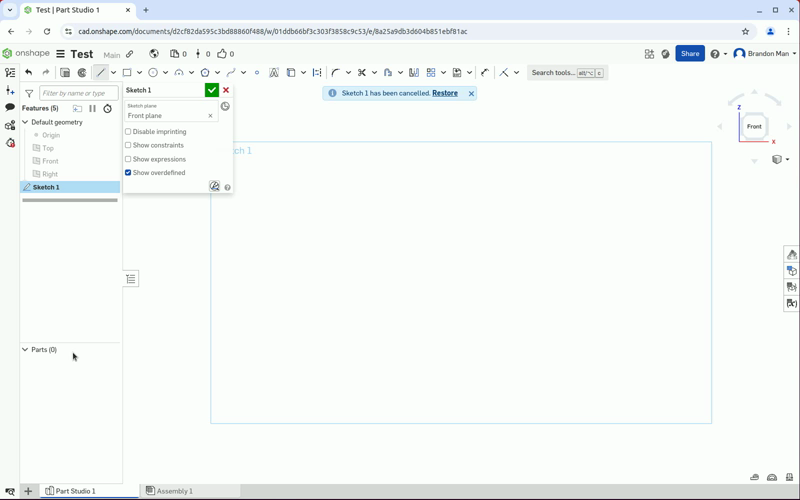
key_down(shift)
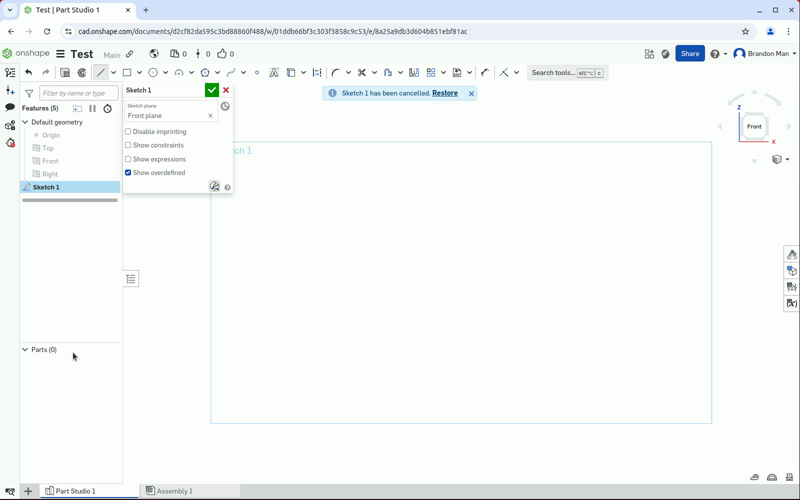
mouse_move(460, 282)
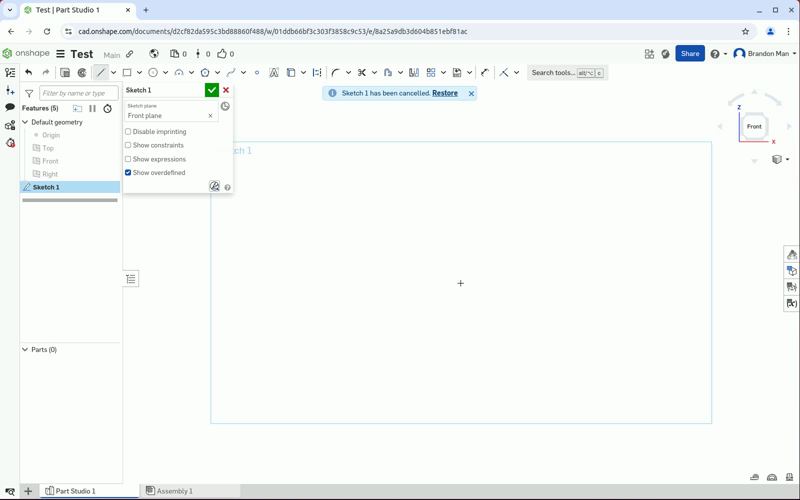
click(460, 282)
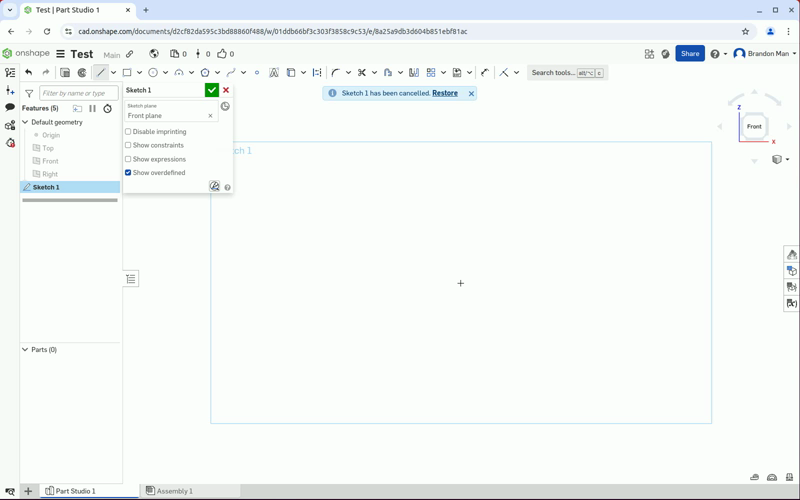
key_up(shift)
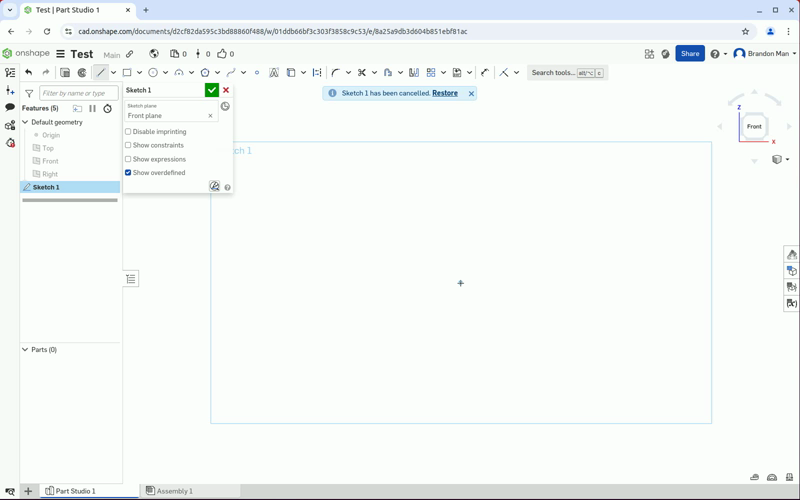
key_down(shift)
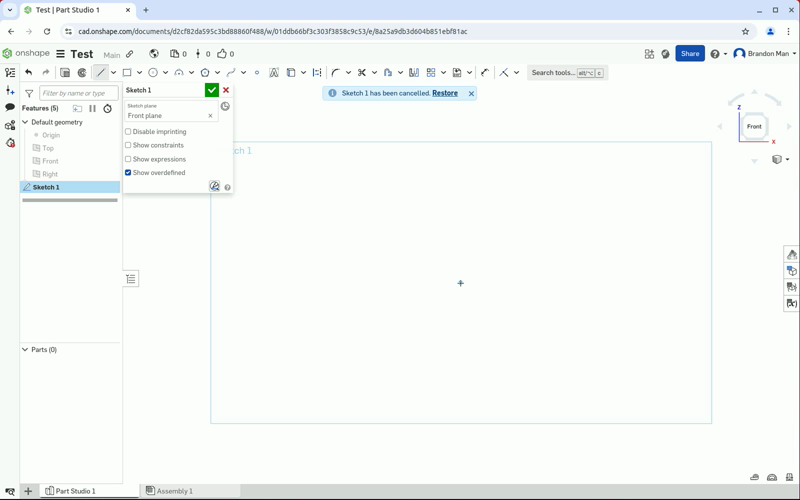
mouse_move(573, 282)
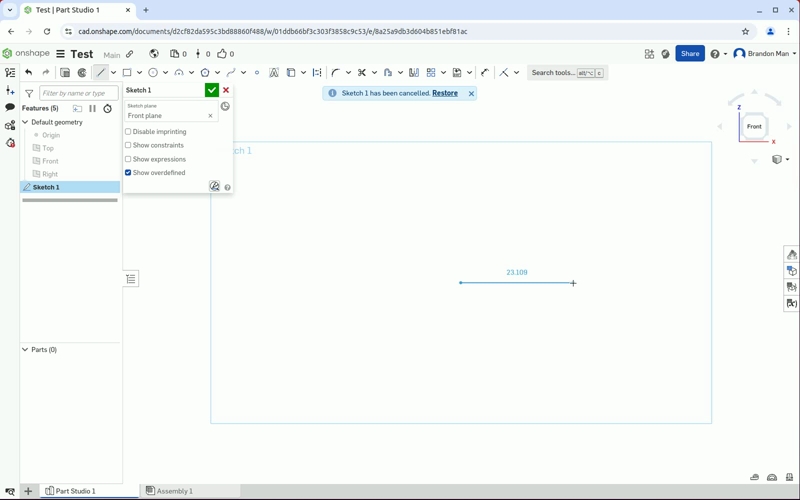
click(573, 282)
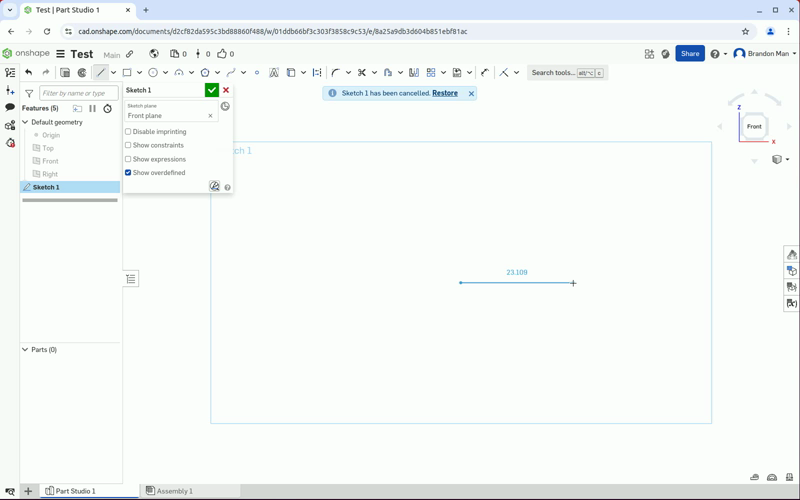
key_up(shift)
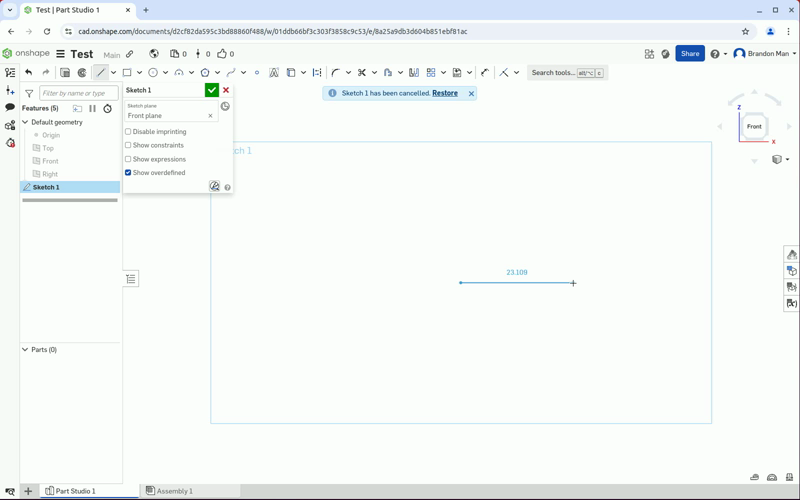
key_down(shift)
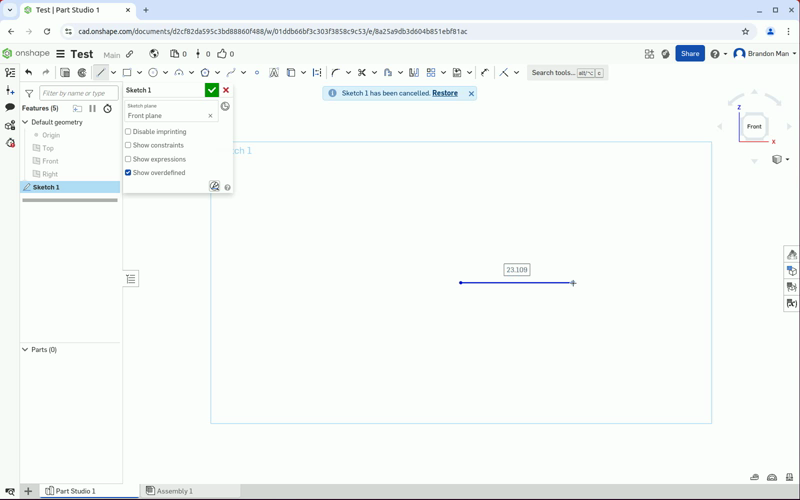
mouse_move(573, 175)
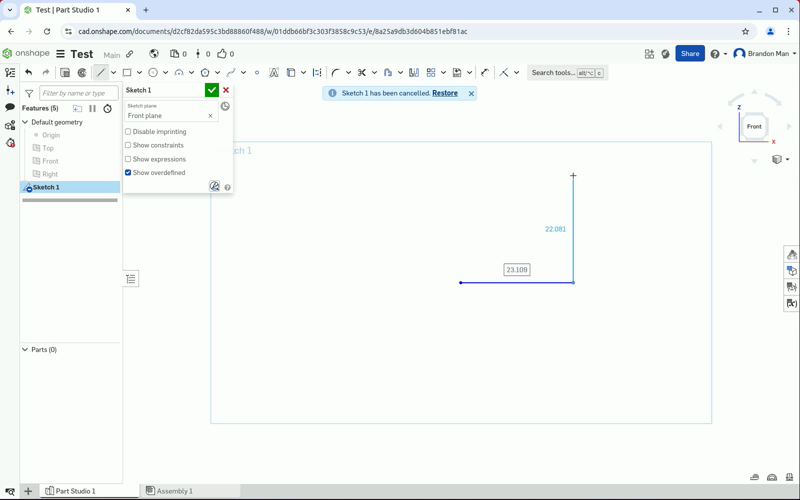
click(573, 175)
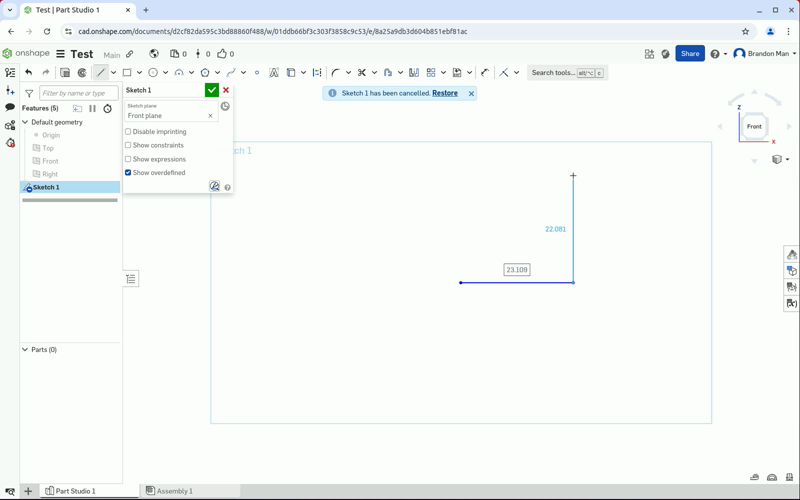
key_up(shift)
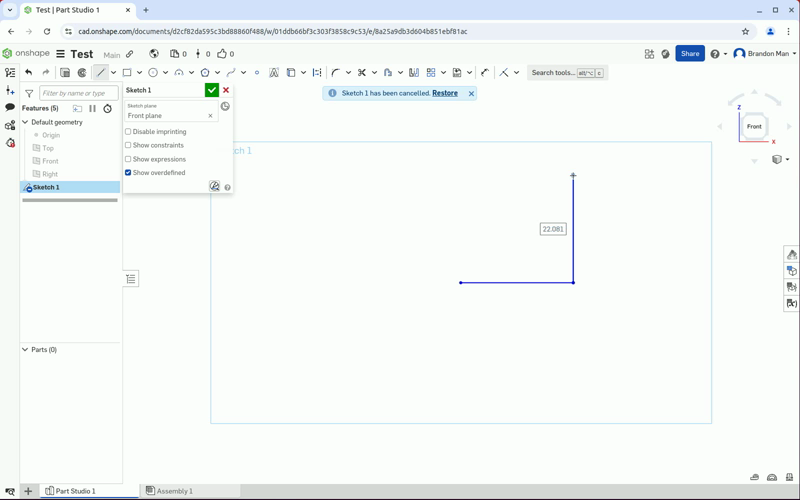
key_down(shift)
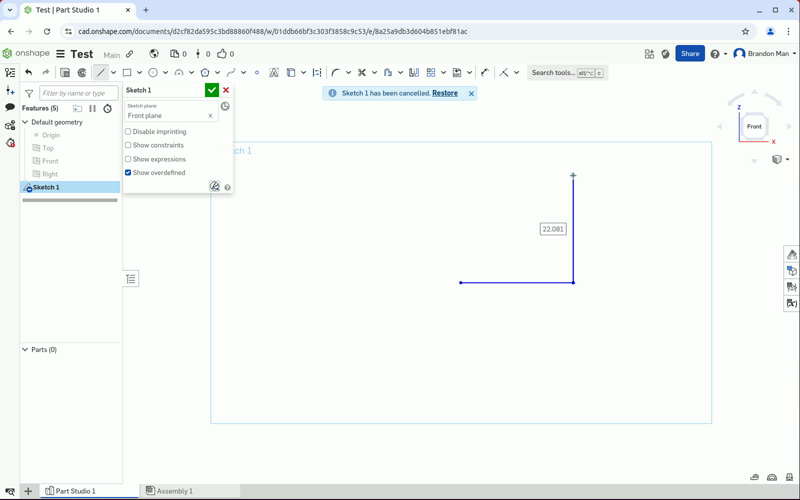
mouse_move(460, 175)
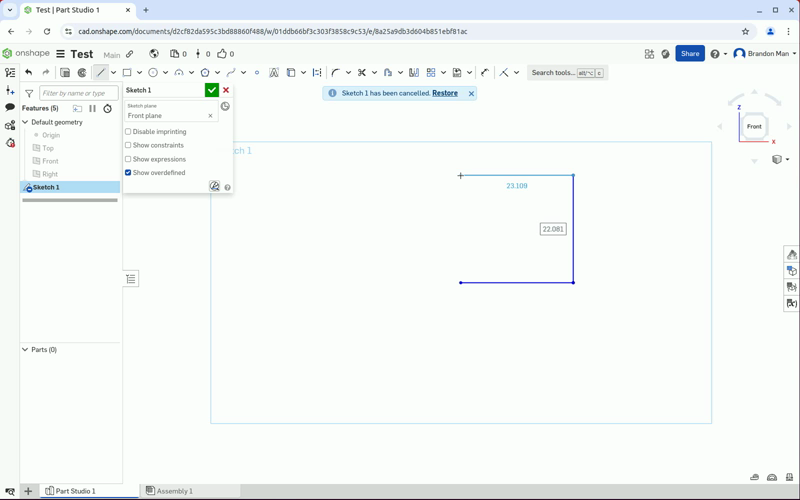
click(460, 175)
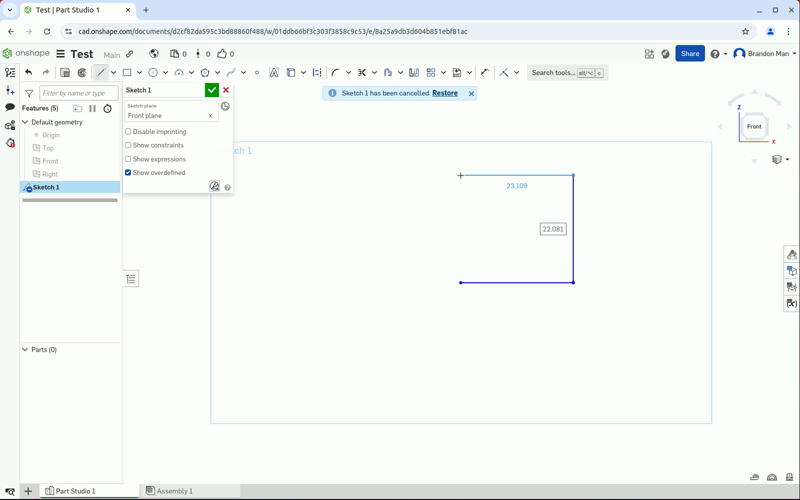
key_up(shift)
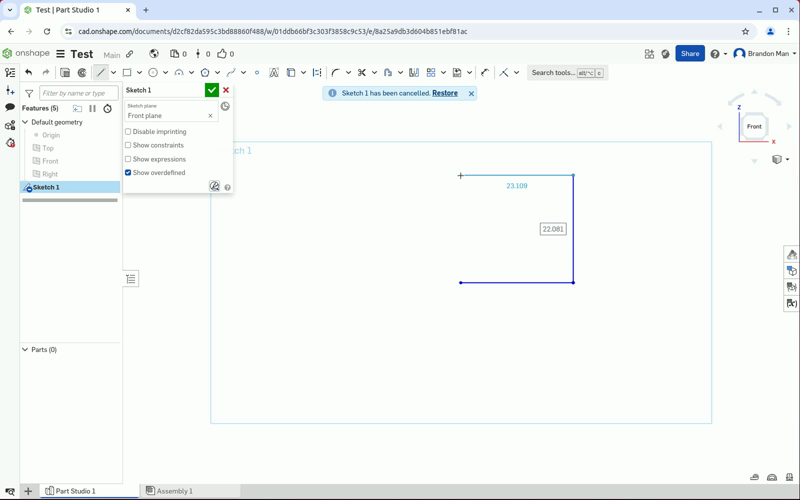
key_down(shift)
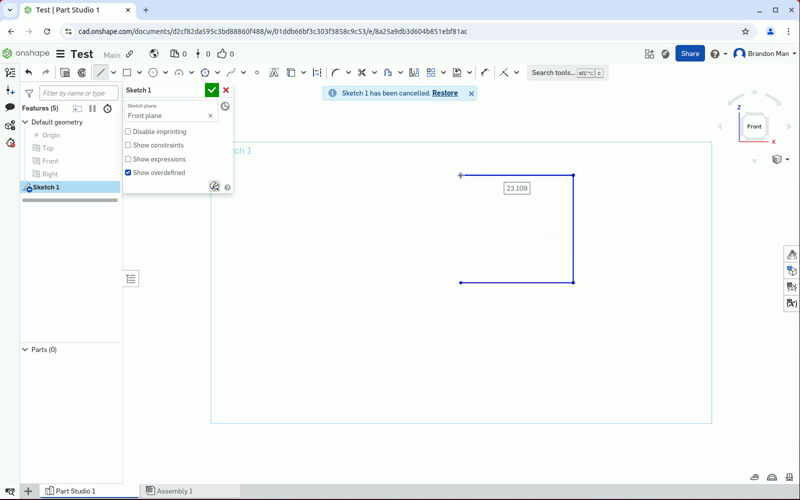
mouse_move(460, 282)
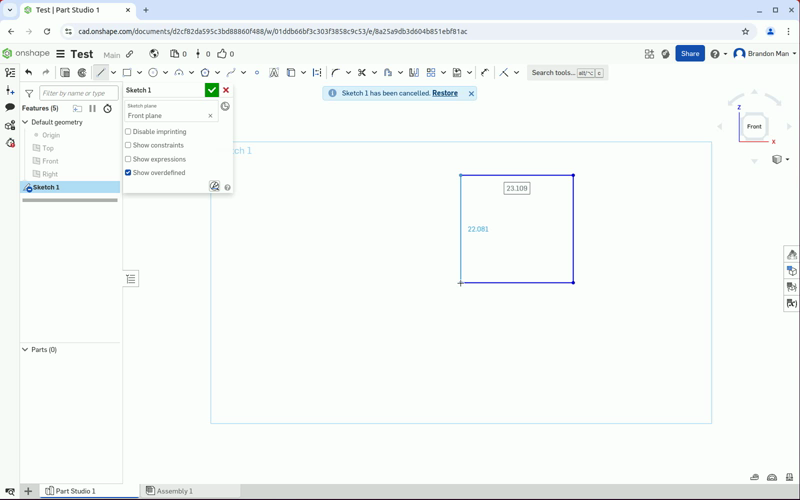
key_up(shift)
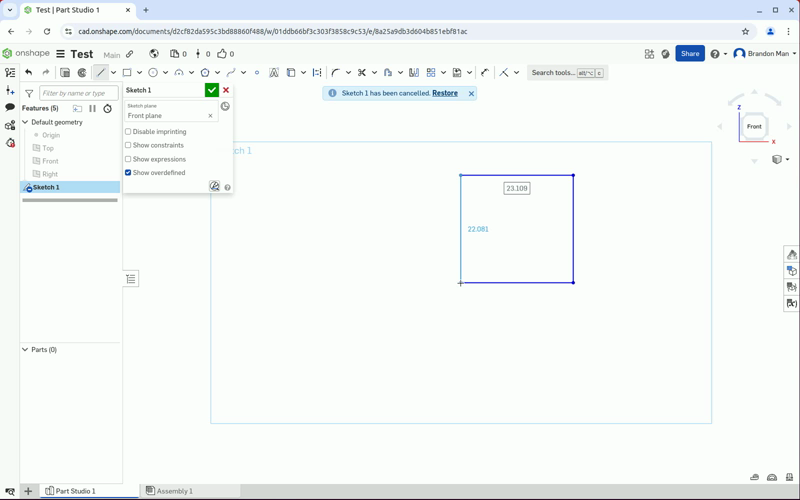
click(460, 282)
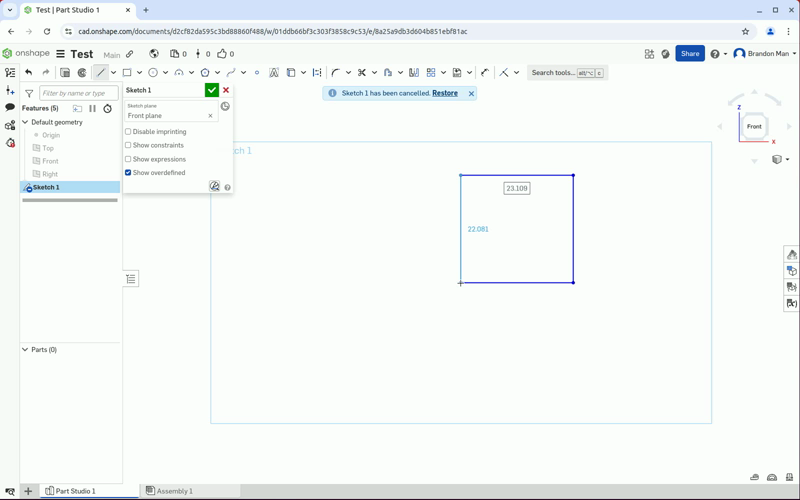
key(esc)
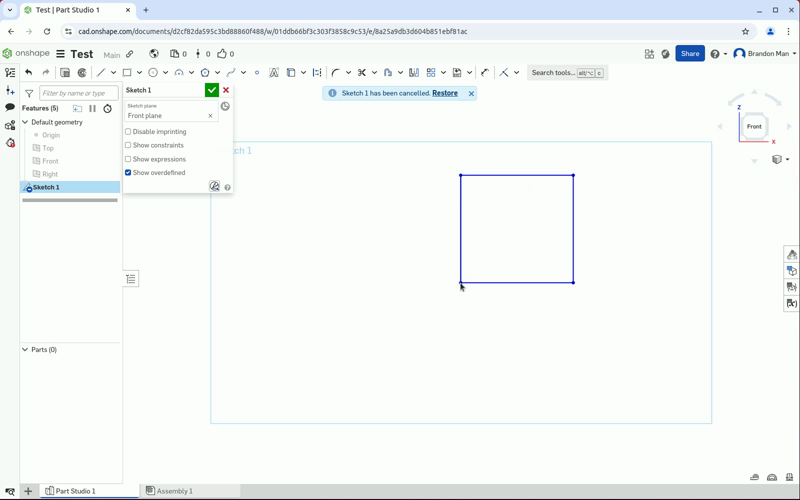
mouse_move(550, 215)
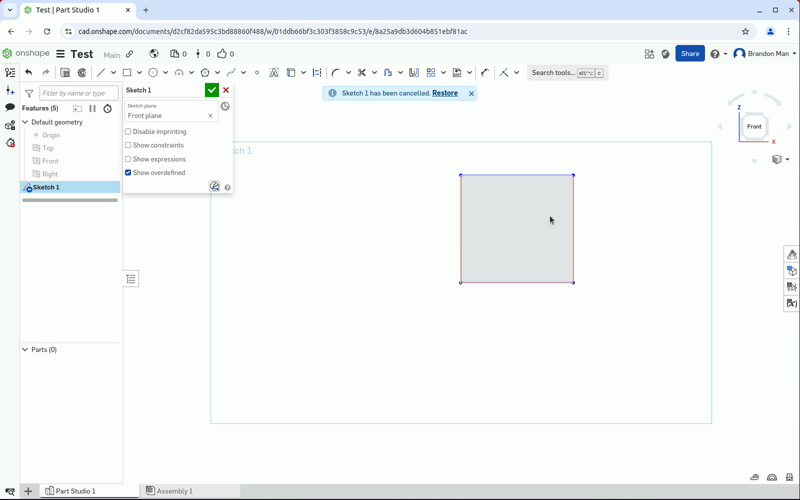
click(550, 215)
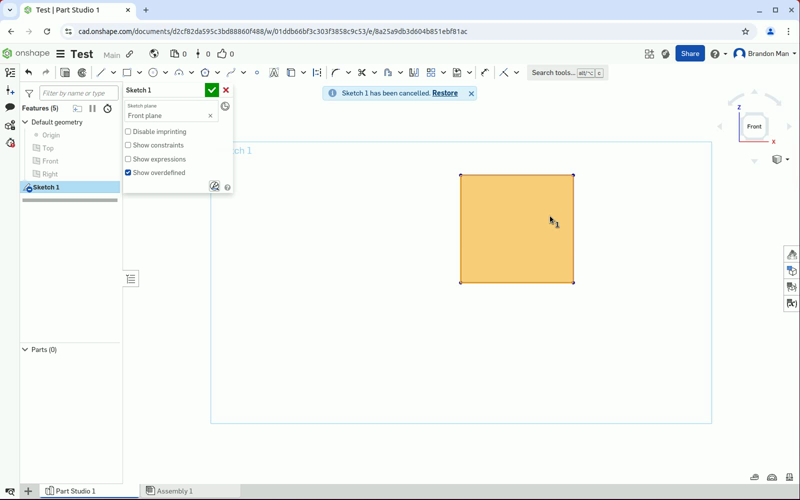
mouse_move(73, 352)
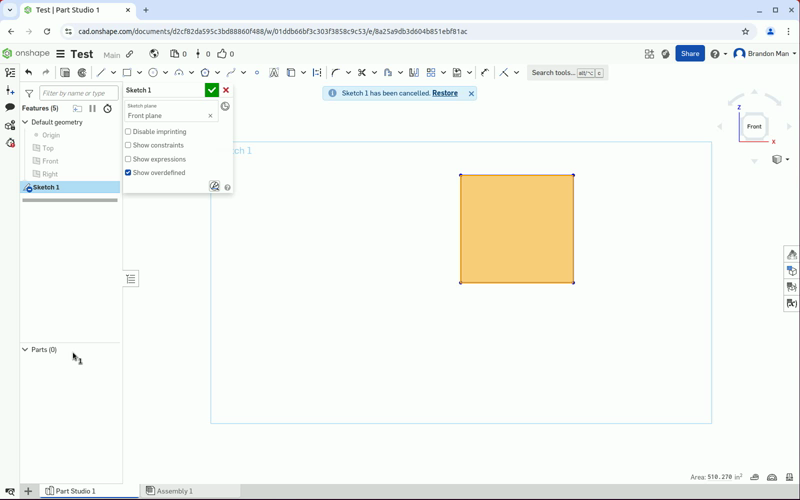
key(shift+y)
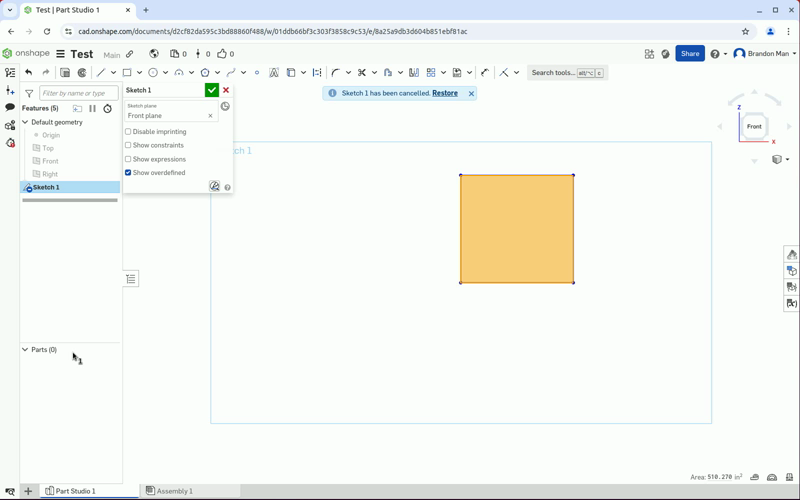
key(shift+e)
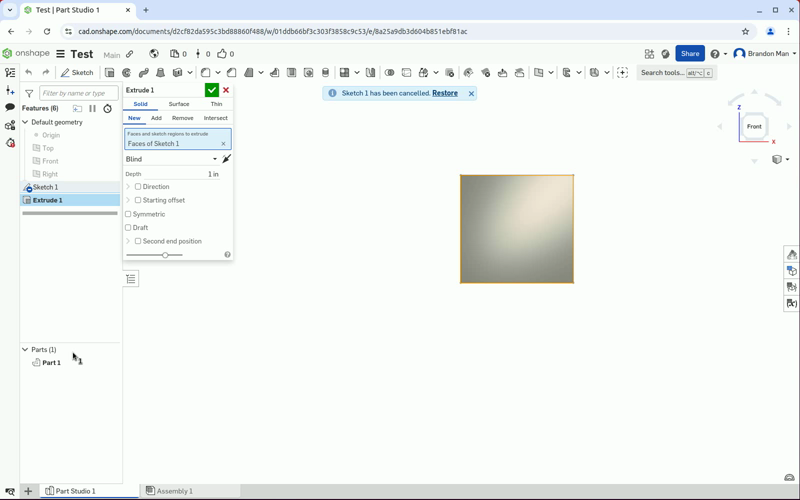
mouse_move(143, 106)
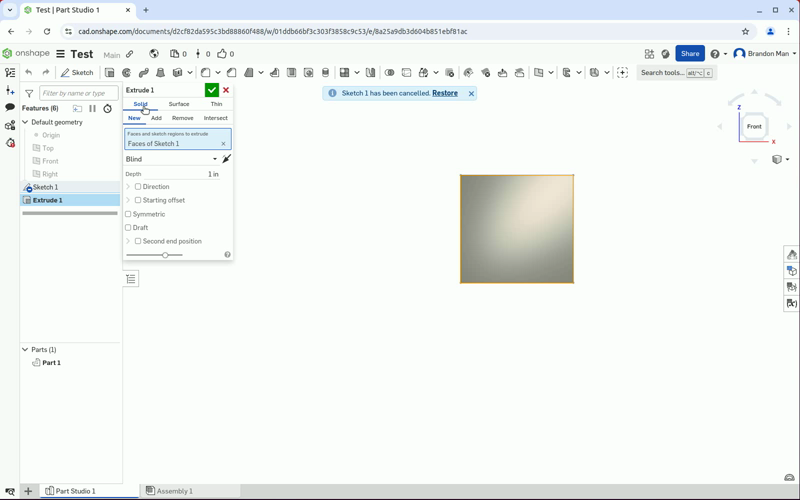
click(143, 106)
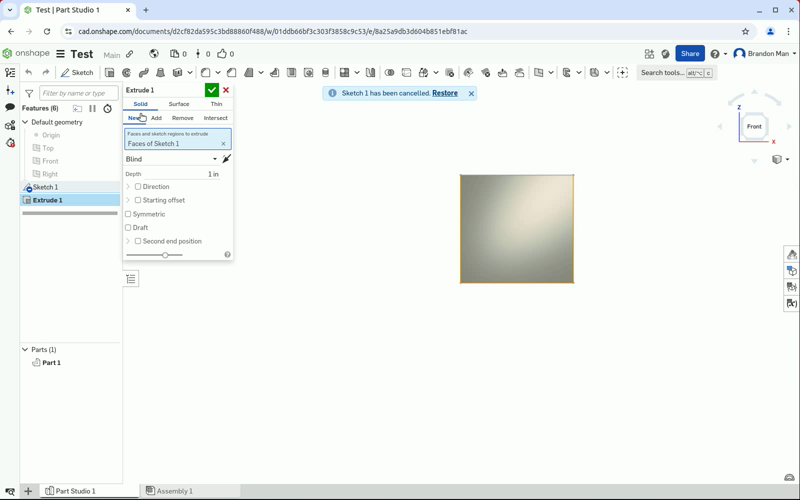
mouse_move(137, 120)
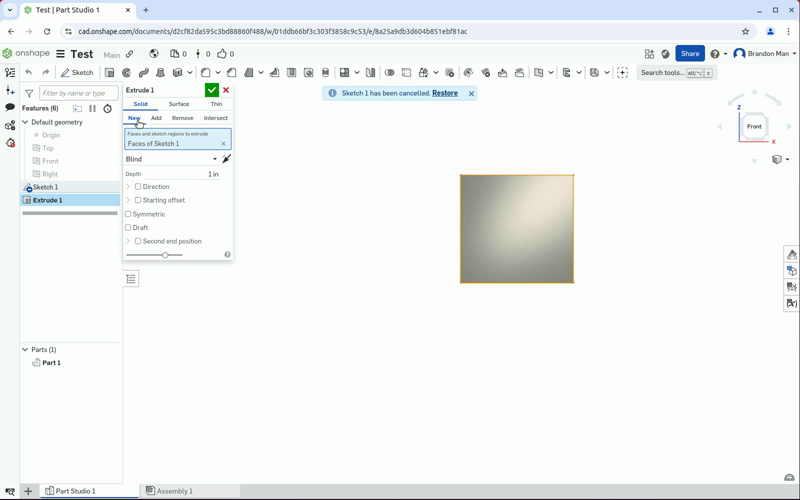
click(137, 120)
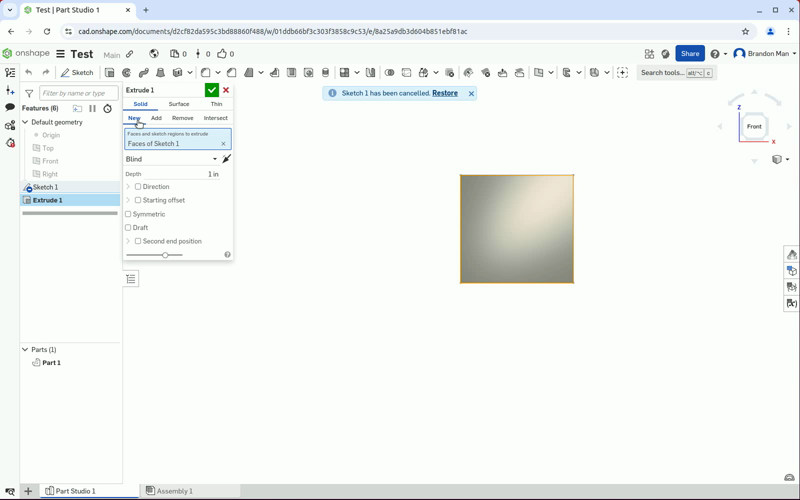
key(tab, 4)
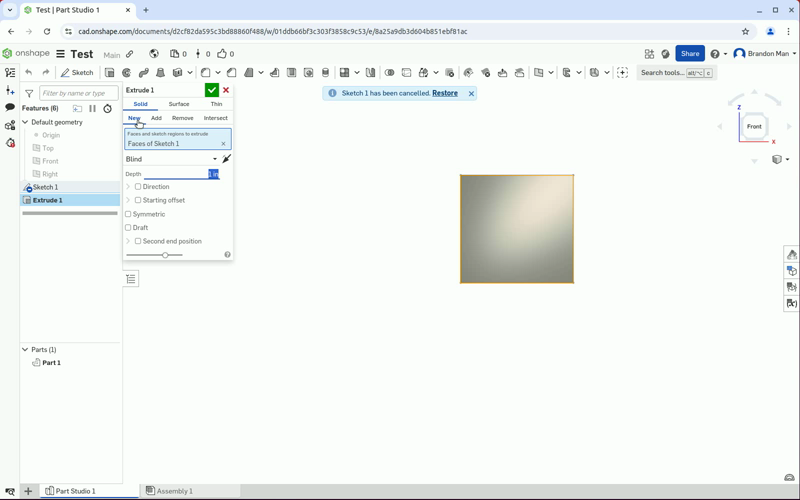
text(-15.405)
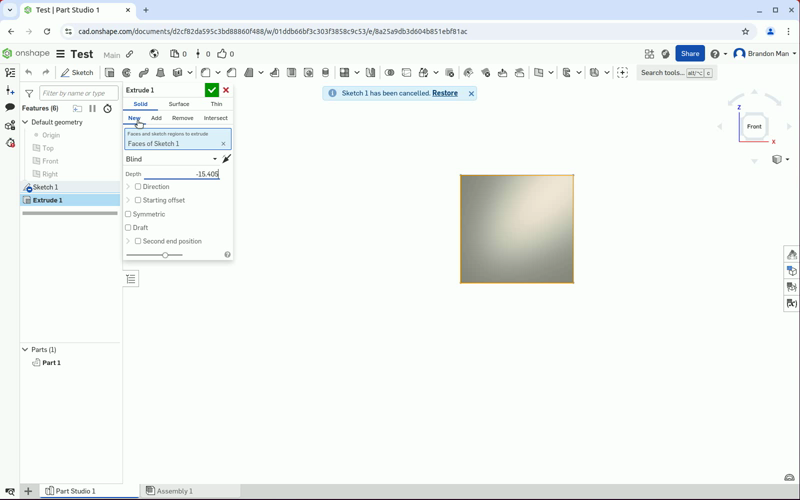
key(enter)
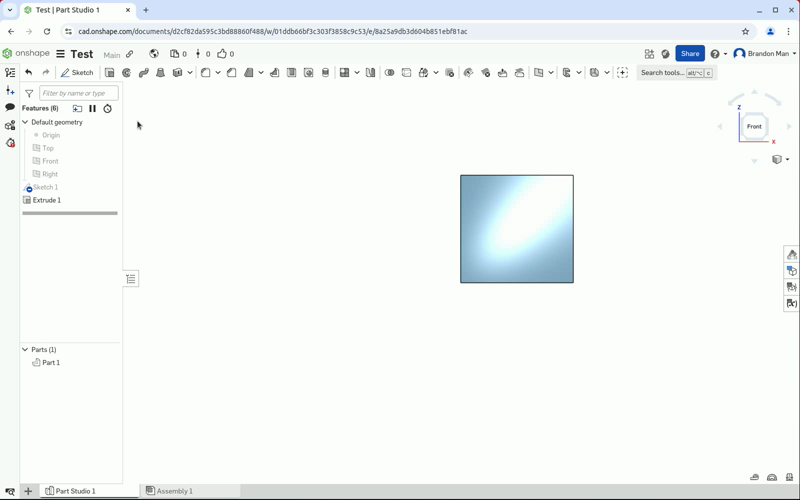
key(shift+h)
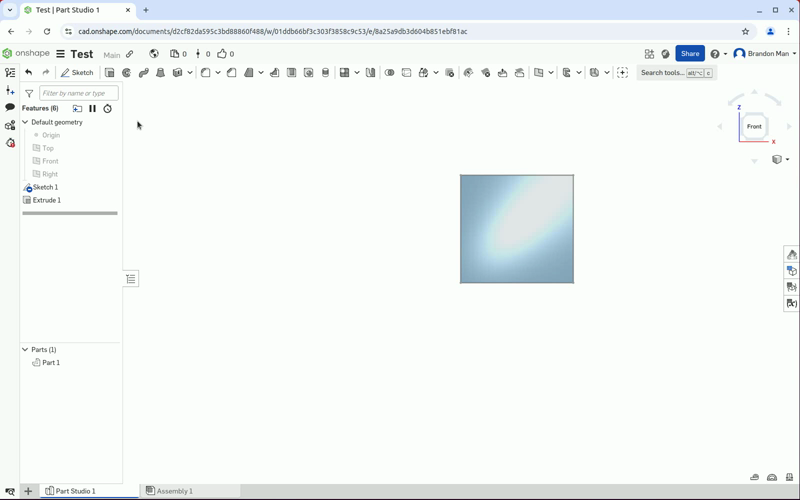
key(shift+h)
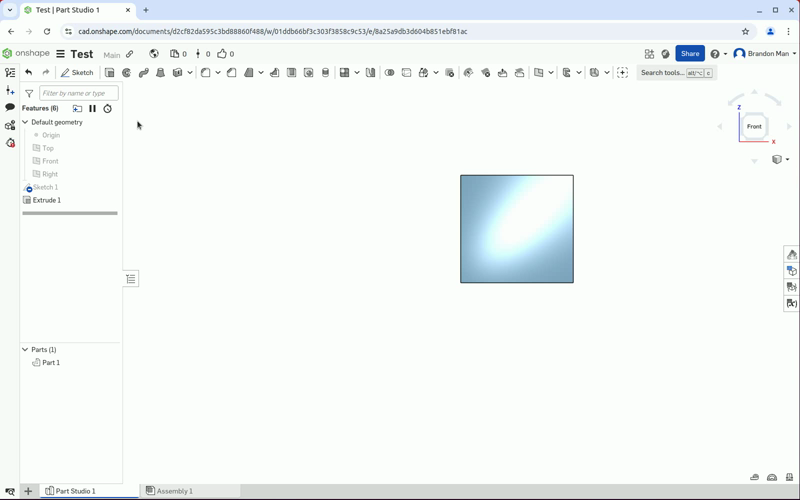
mouse_move(73, 189)
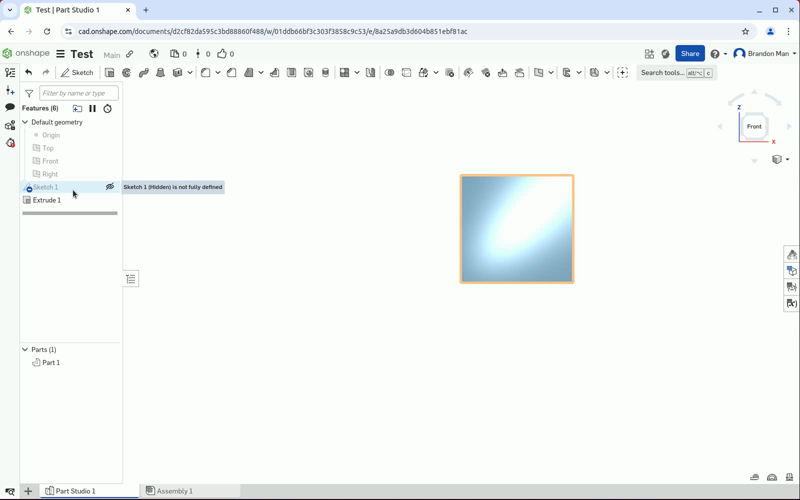
click(73, 189)
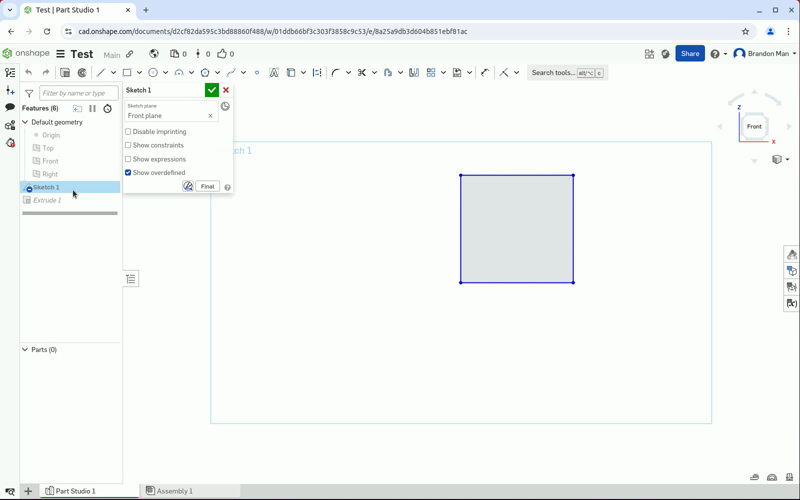
mouse_move(229, 92)
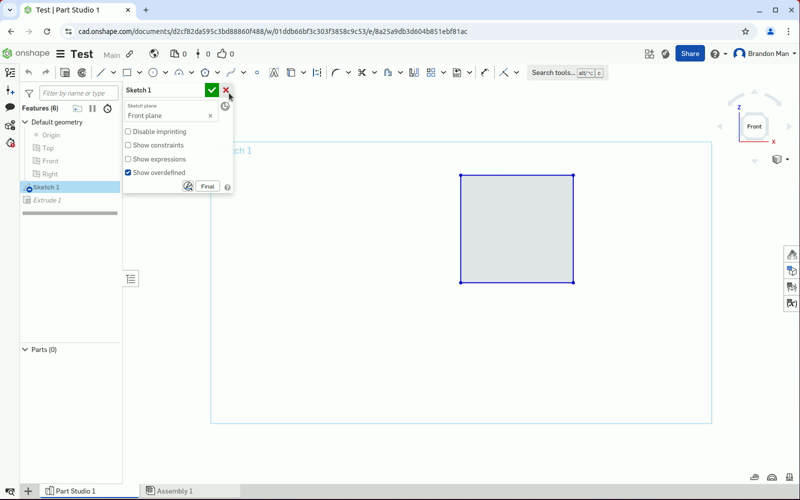
click(229, 92)
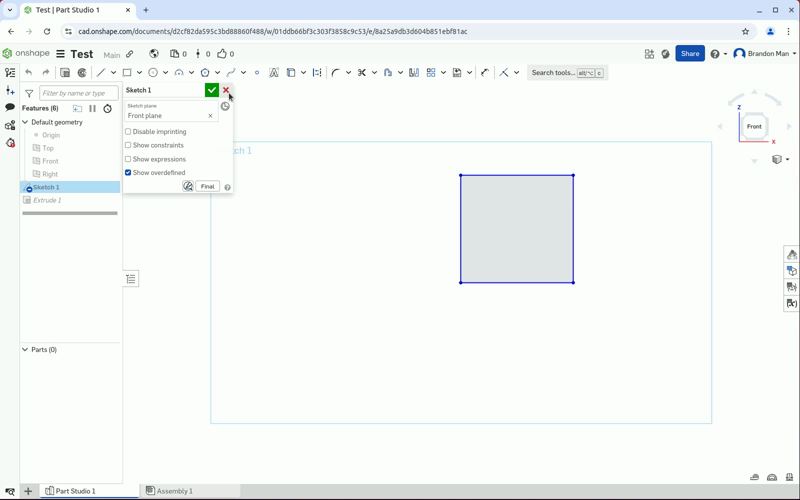
key(shift+s)
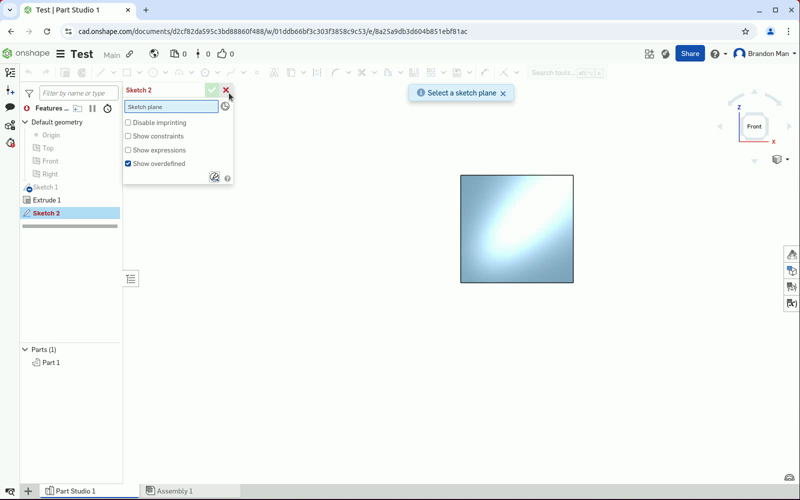
mouse_move(73, 163)
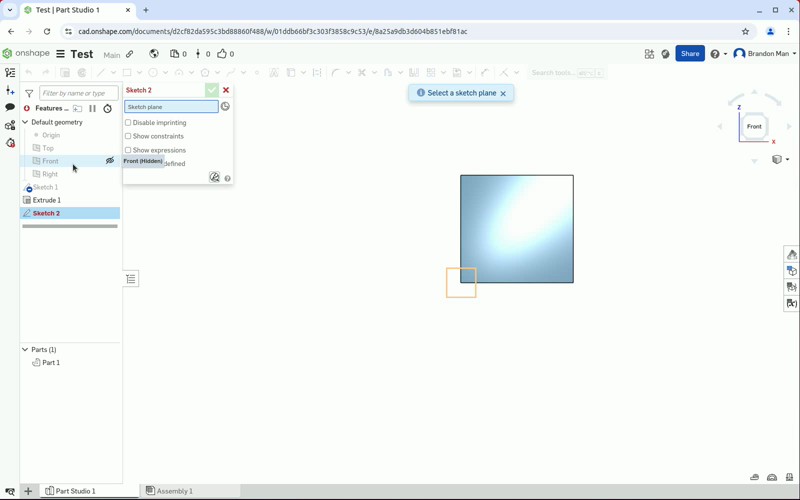
click(73, 163)
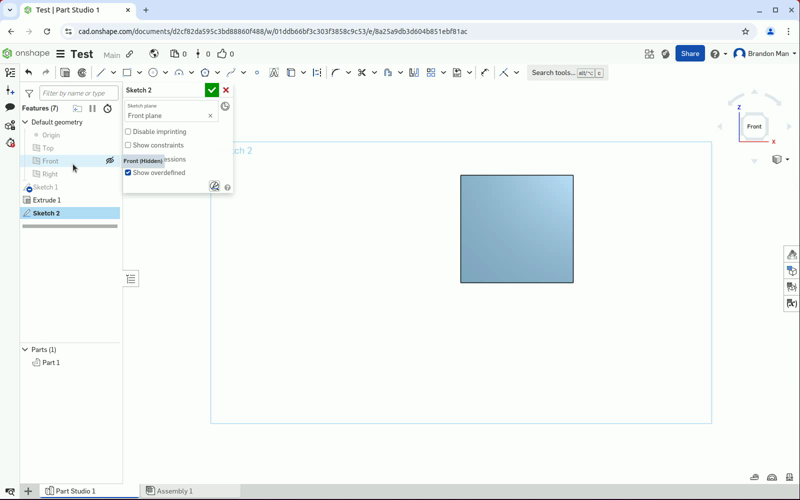
mouse_move(73, 352)
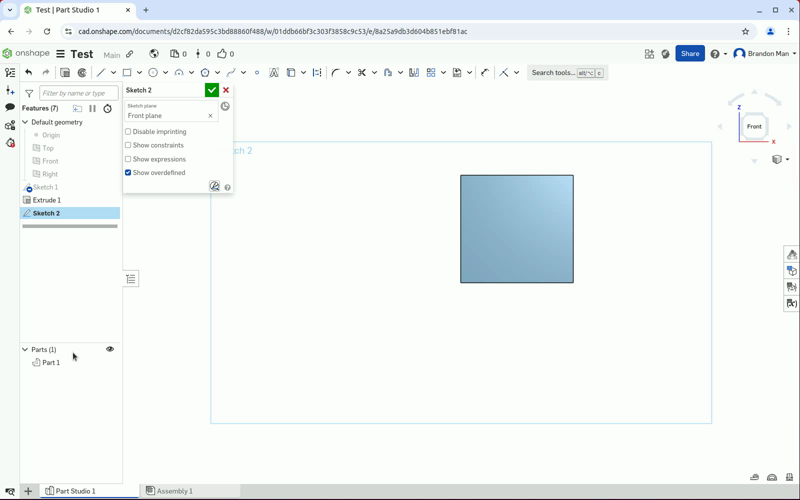
key(y)
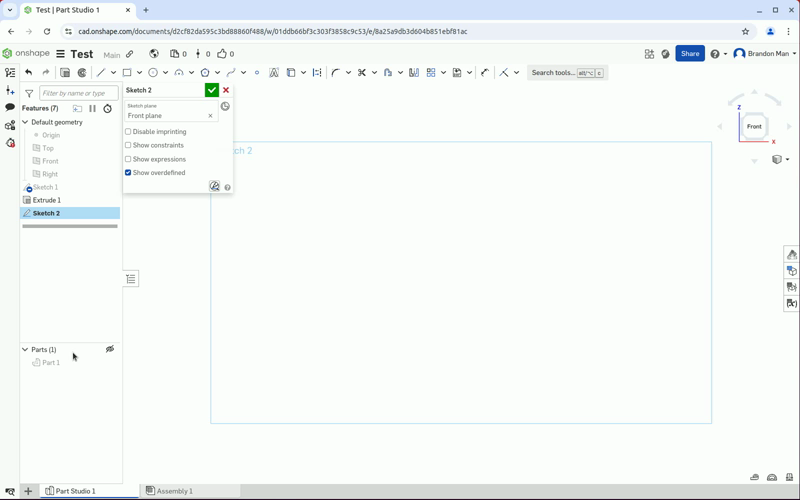
key(l)
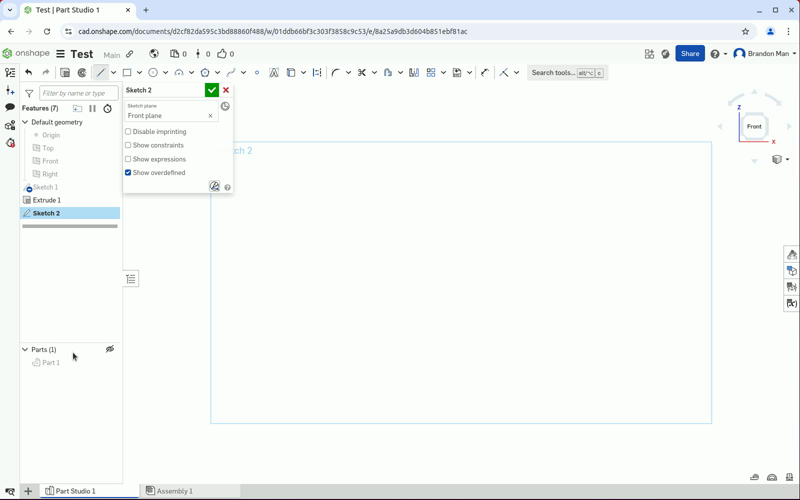
key_down(shift)
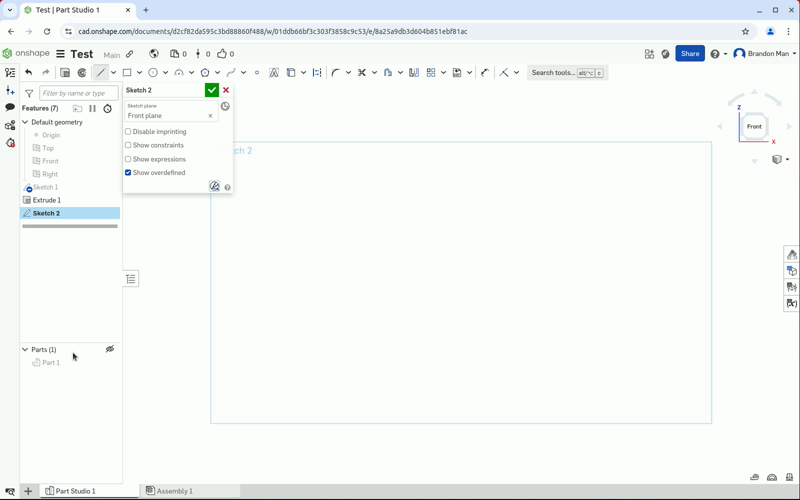
mouse_move(460, 282)
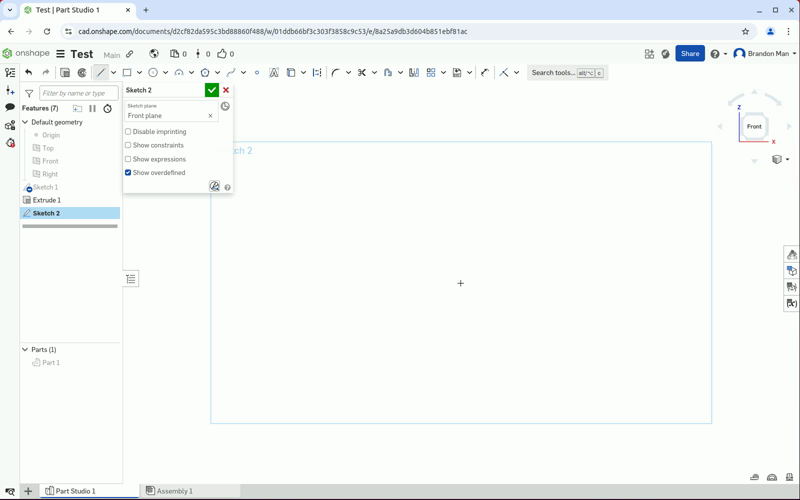
click(460, 282)
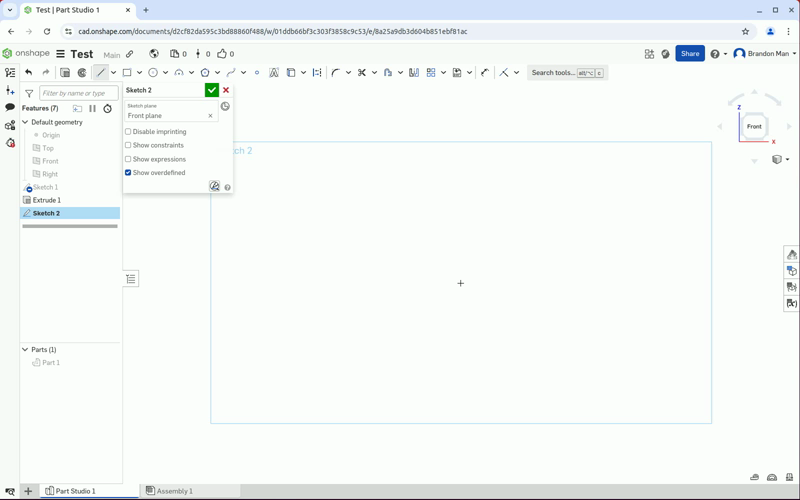
key_up(shift)
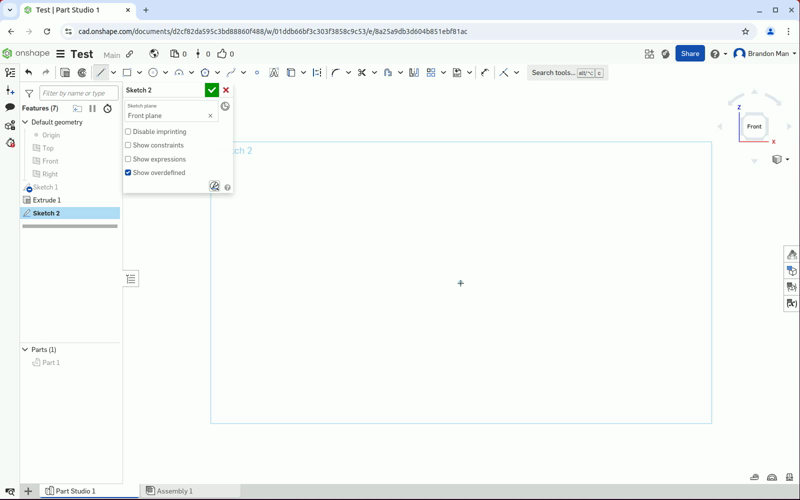
key_down(shift)
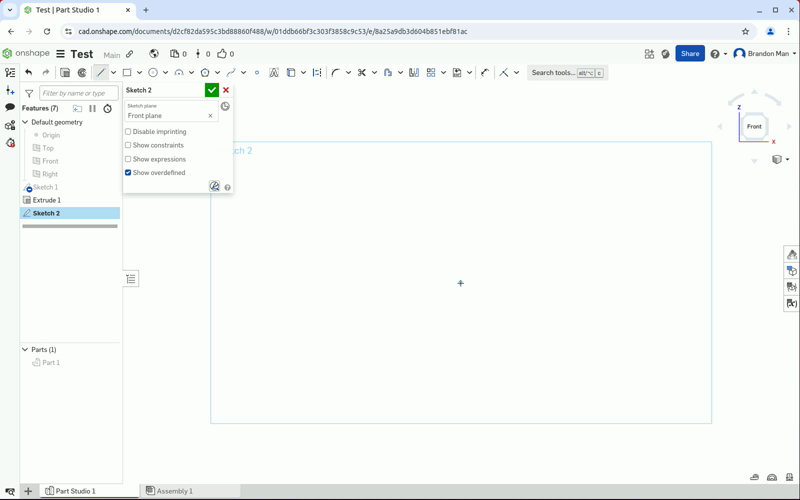
mouse_move(573, 282)
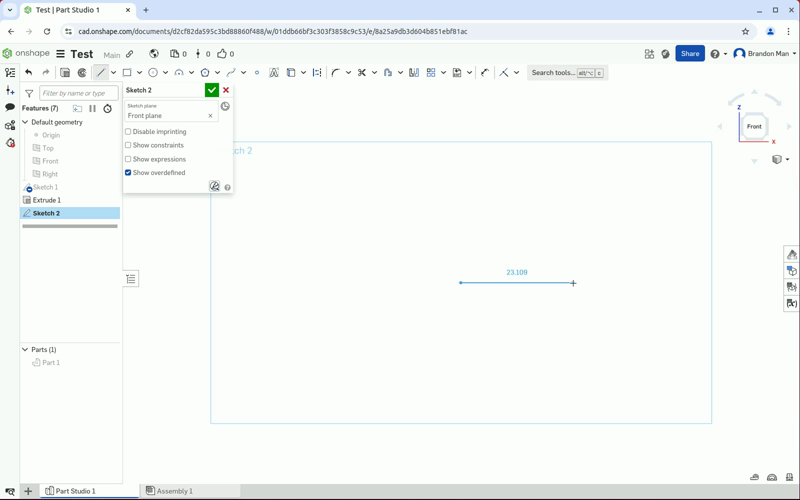
click(573, 282)
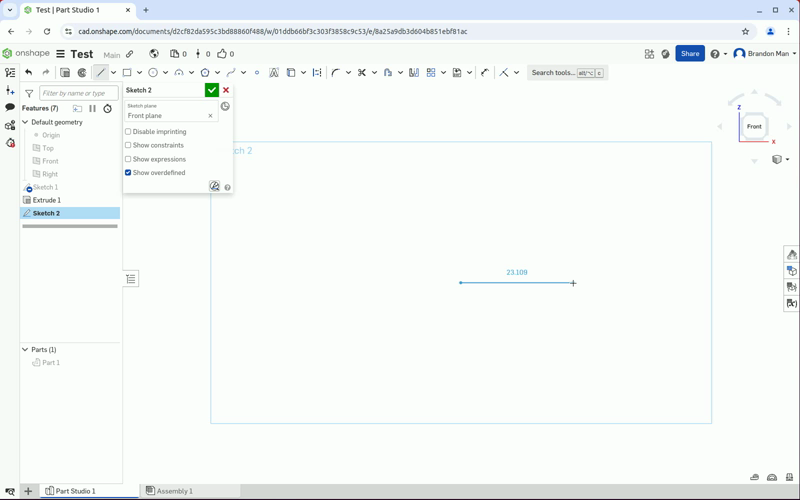
key_up(shift)
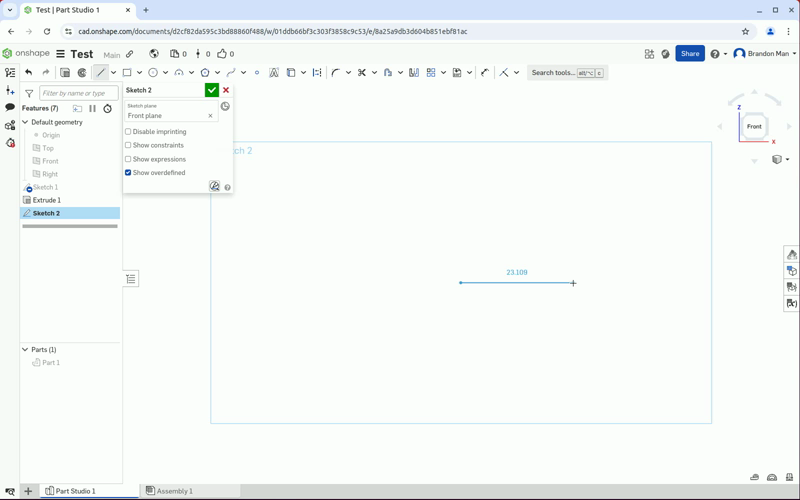
key_down(shift)
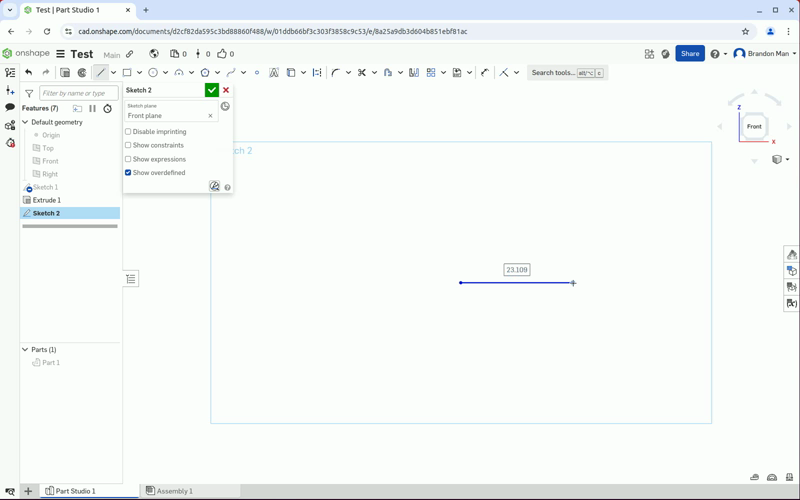
mouse_move(589, 282)
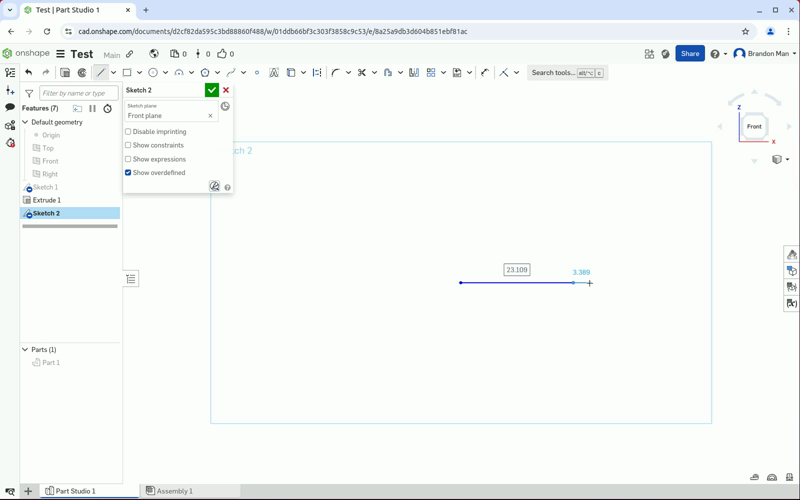
mouse_move(573, 268)
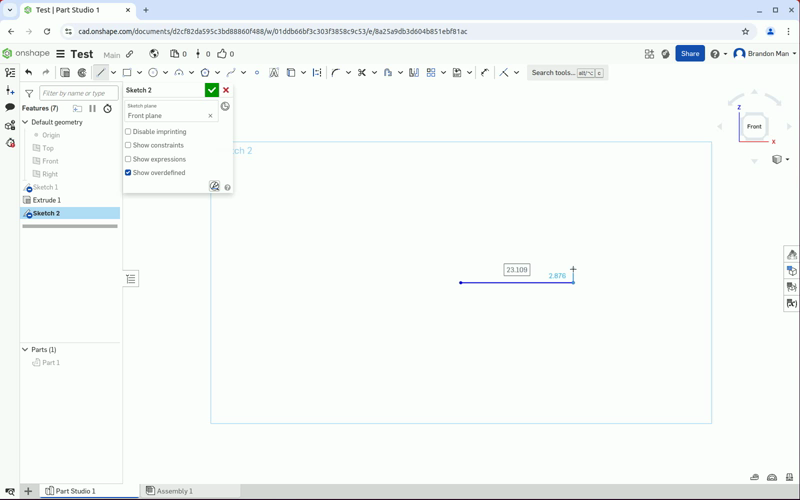
click(573, 268)
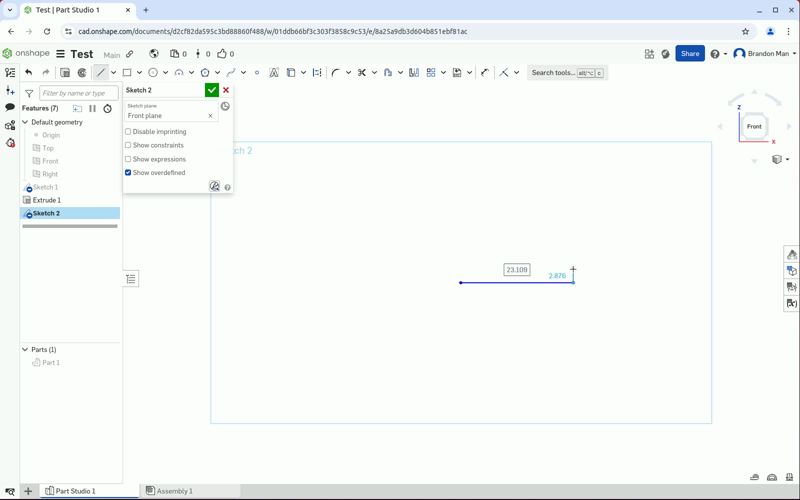
key_up(shift)
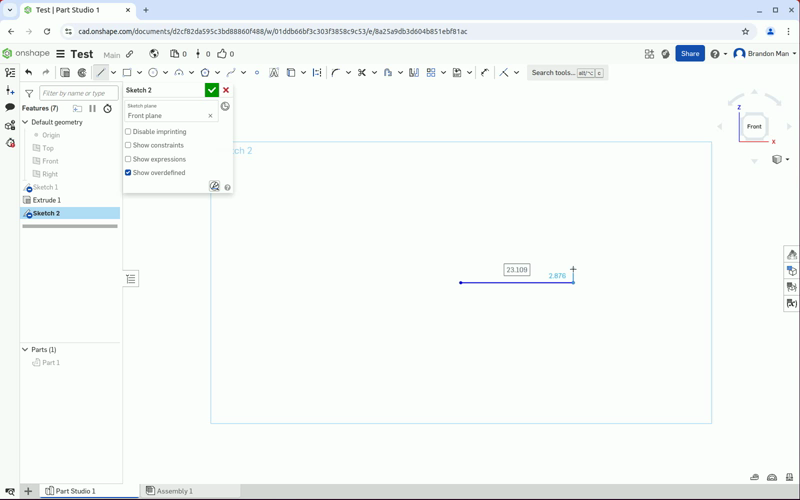
key_down(shift)
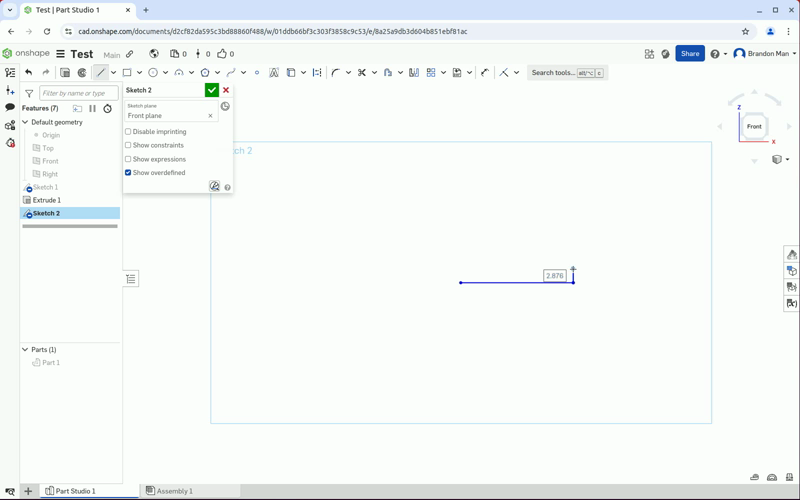
mouse_move(460, 268)
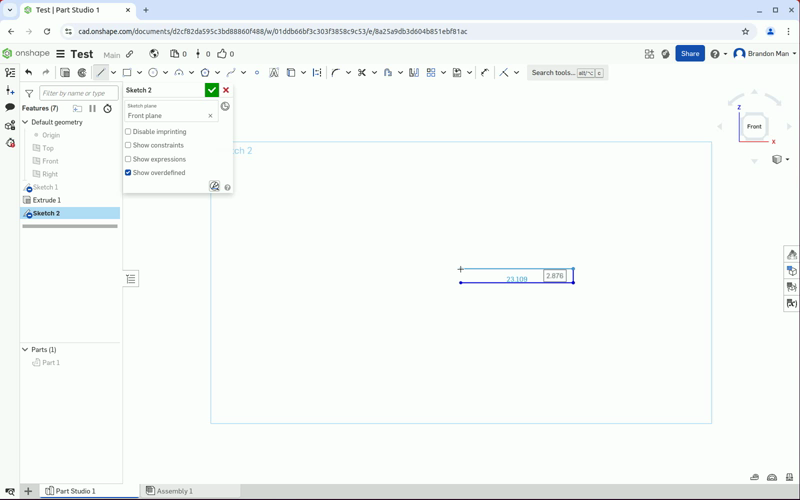
click(460, 268)
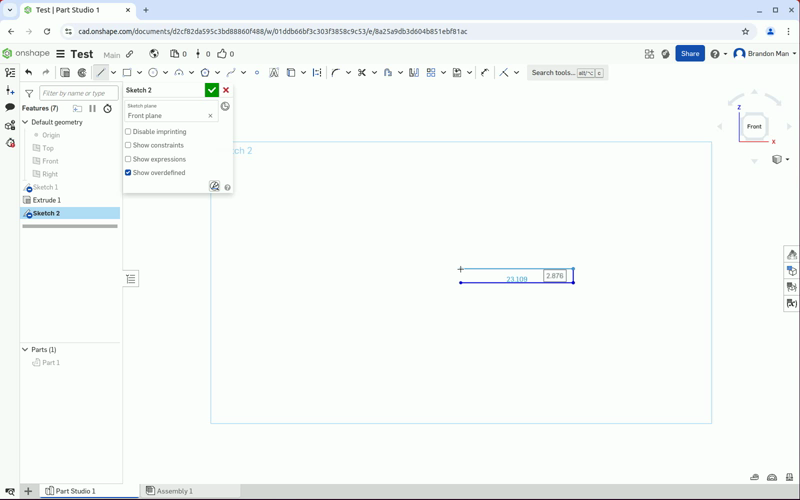
key_up(shift)
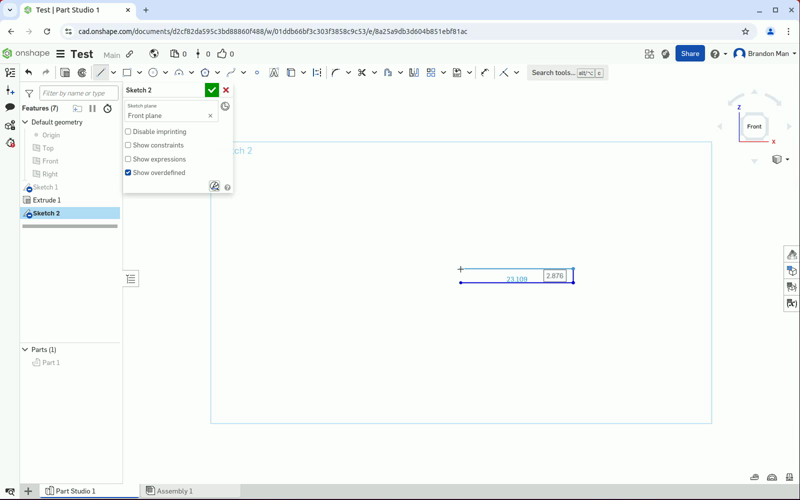
mouse_move(490, 268)
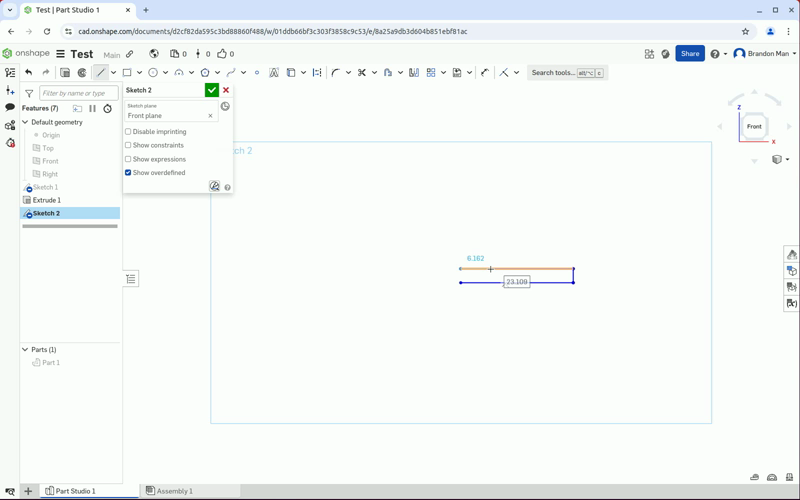
key_down(shift)
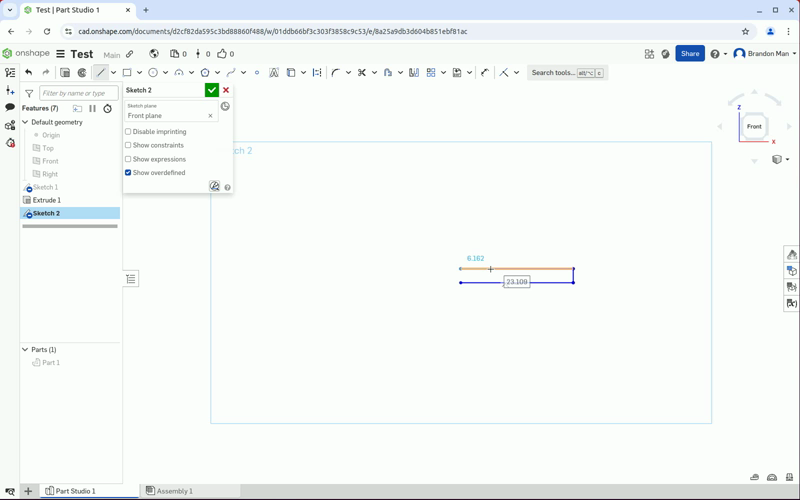
mouse_move(460, 282)
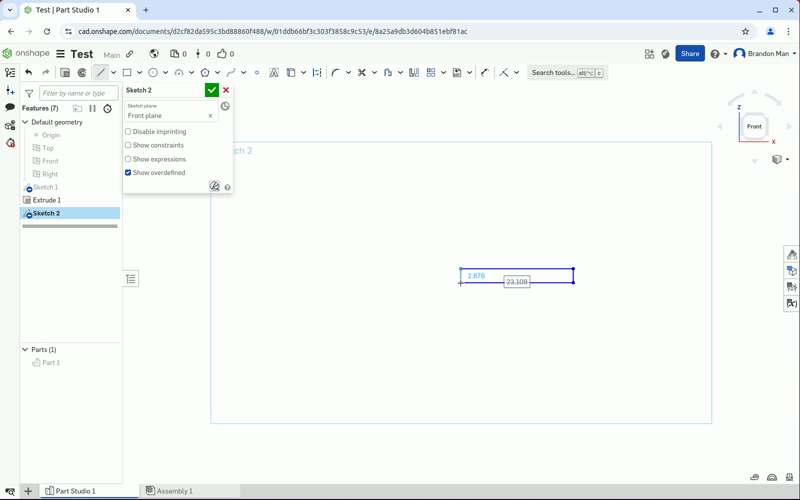
key_up(shift)
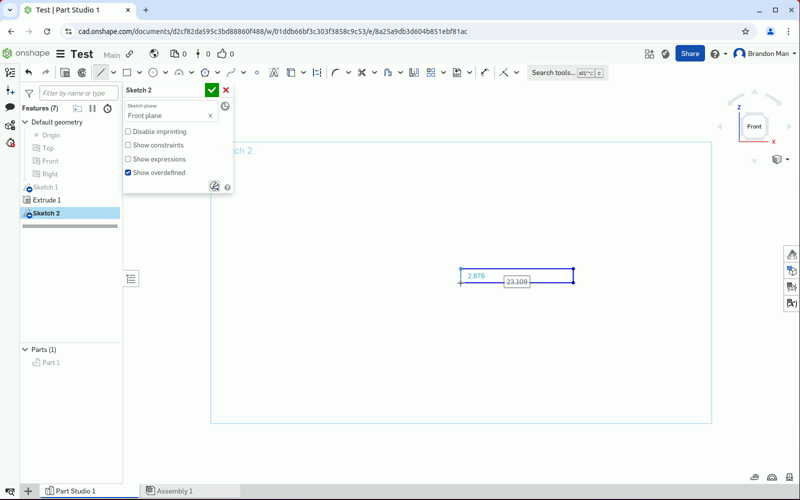
click(460, 282)
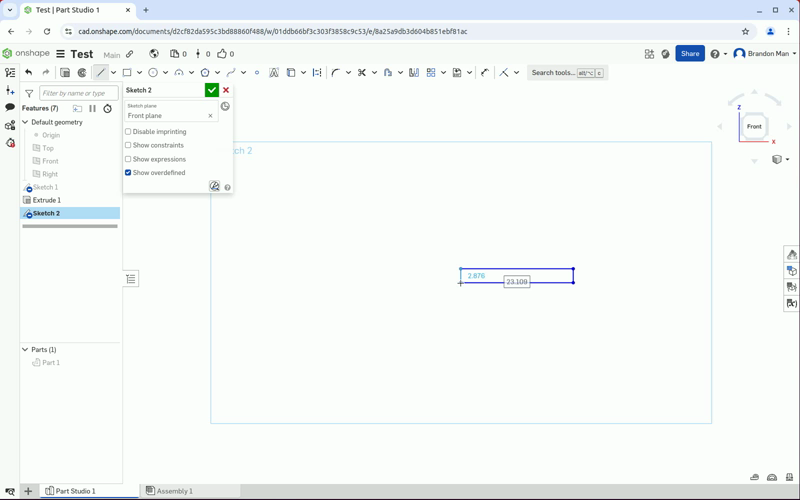
key(esc)
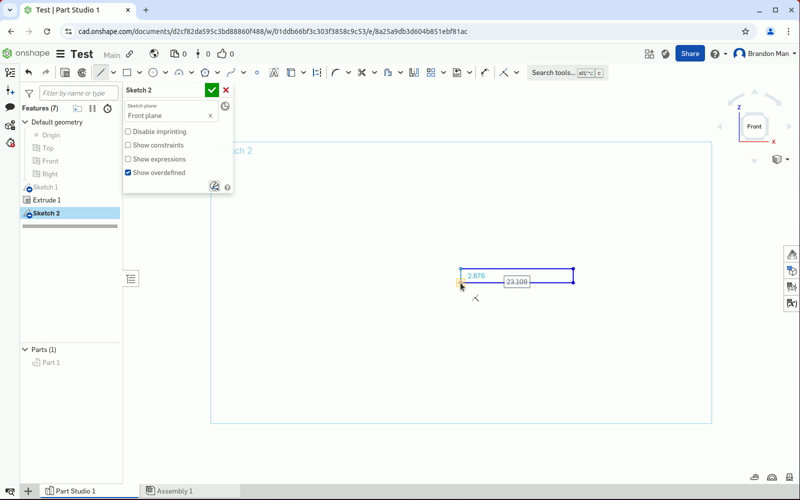
mouse_move(542, 274)
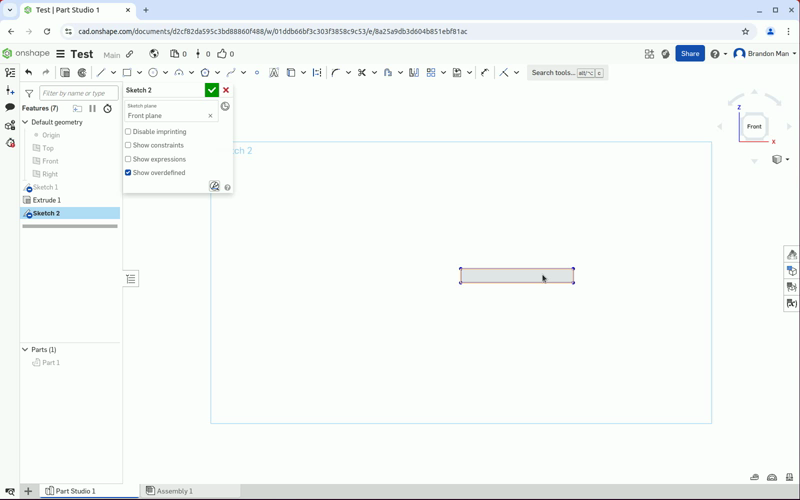
scroll(6)
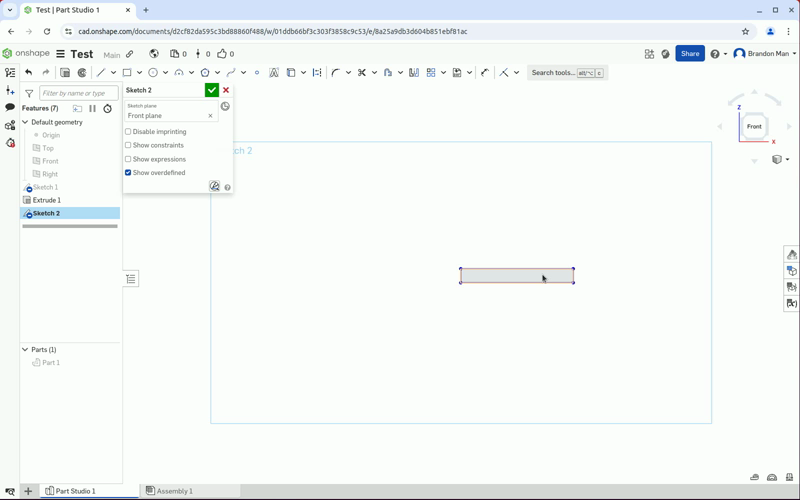
scroll(6)
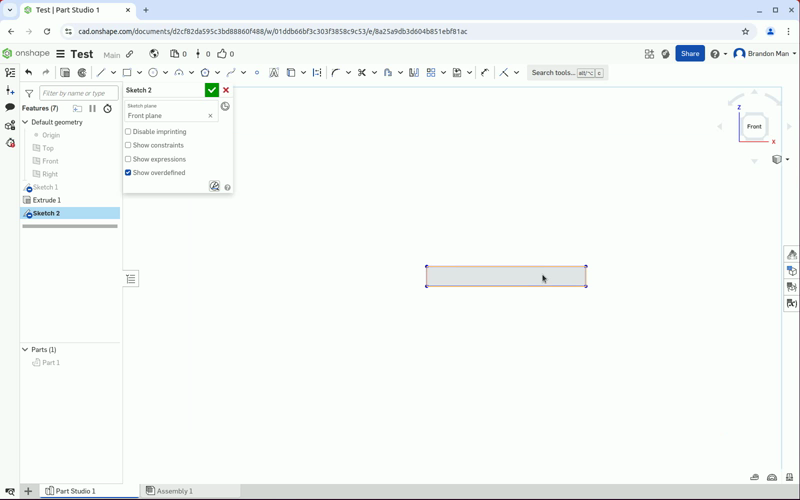
scroll(6)
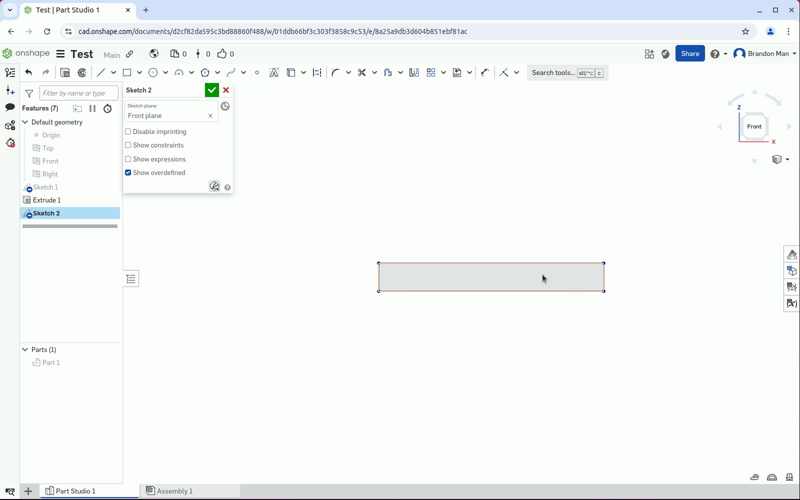
scroll(6)
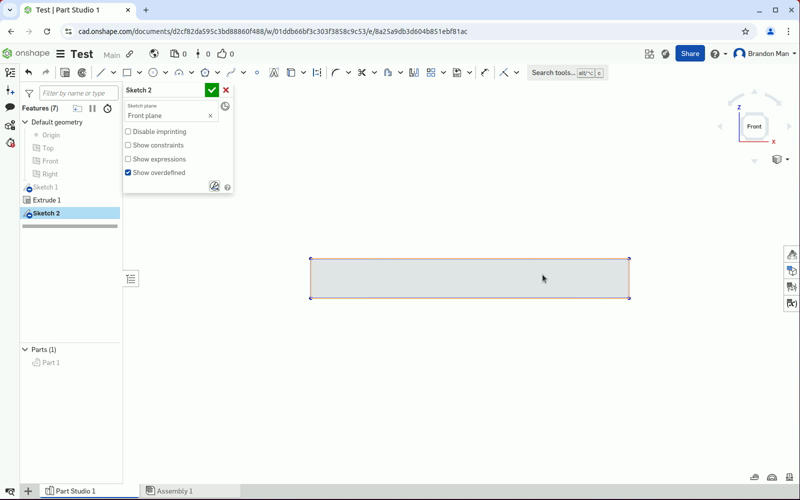
scroll(6)
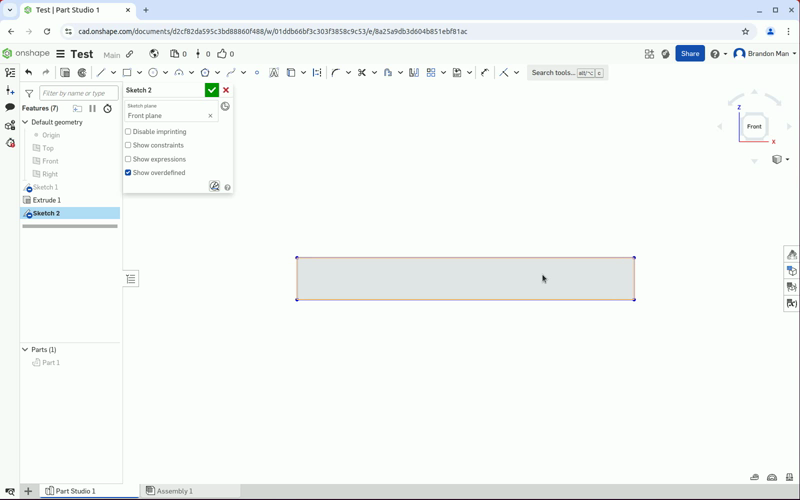
scroll(6)
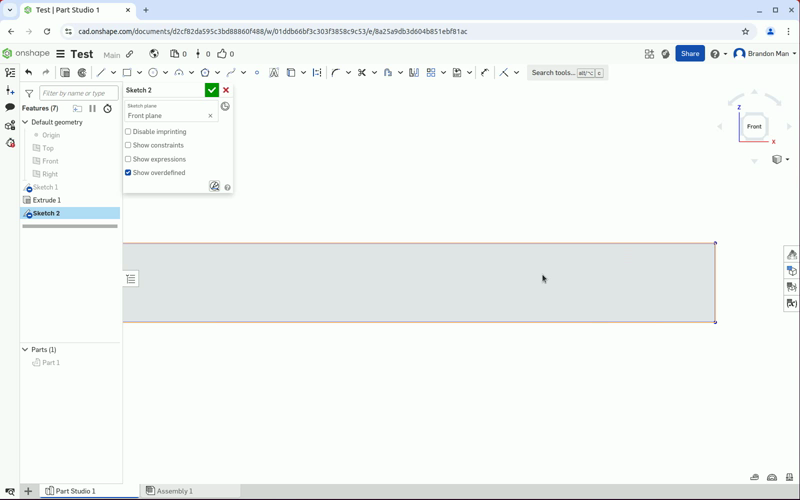
scroll(6)
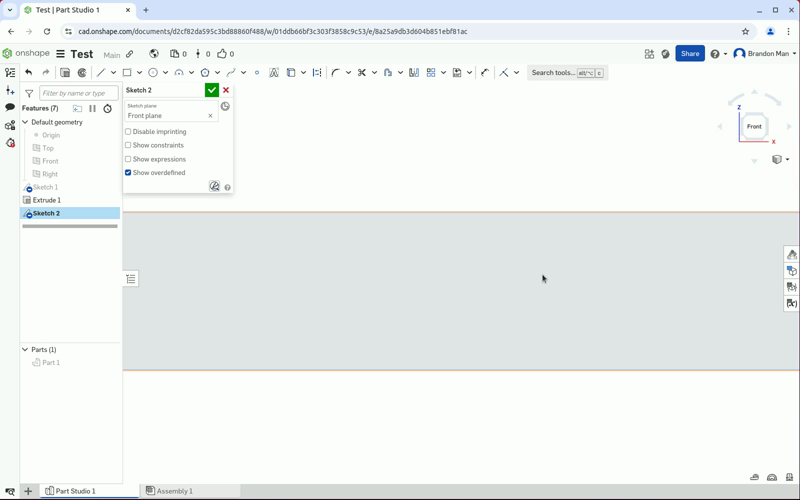
click(542, 274)
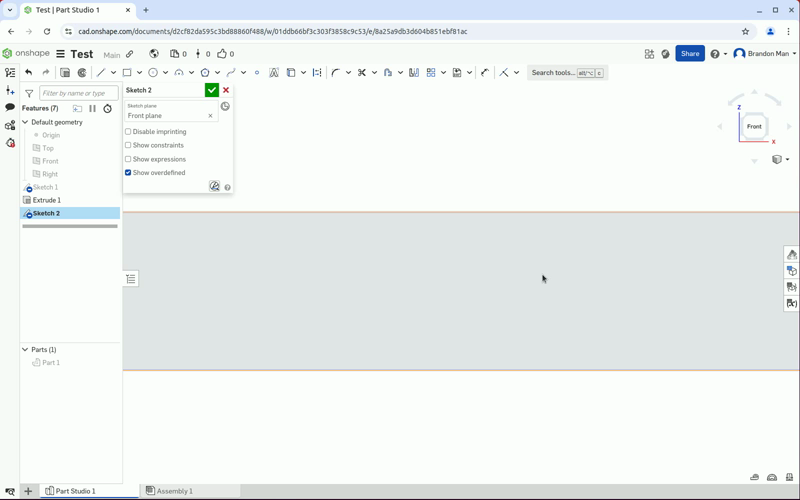
scroll(-6)
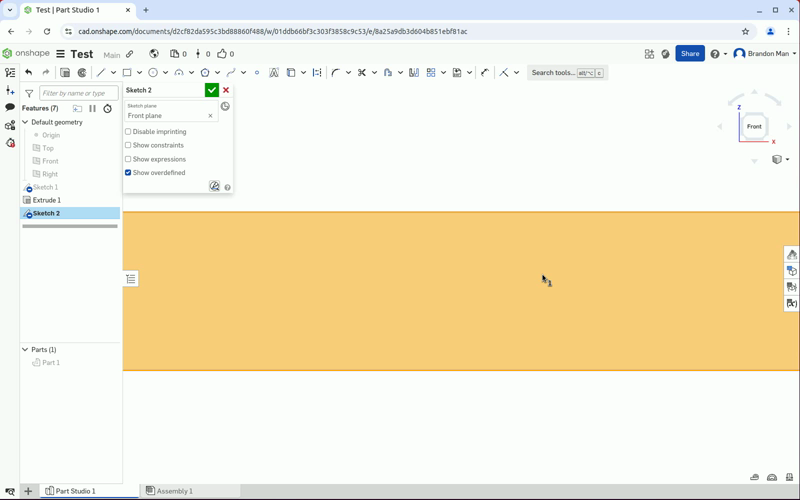
scroll(-6)
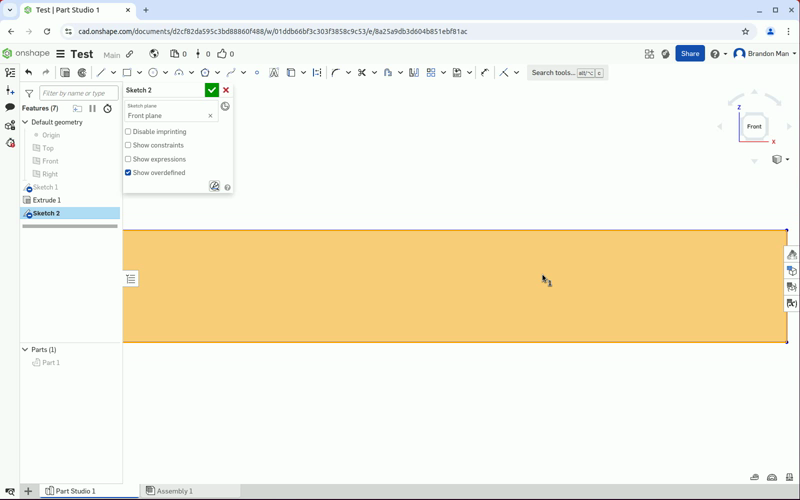
scroll(-6)
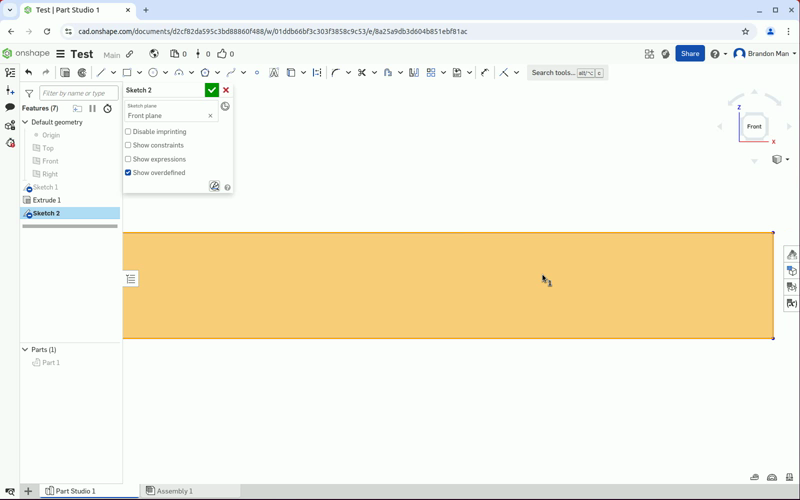
scroll(-6)
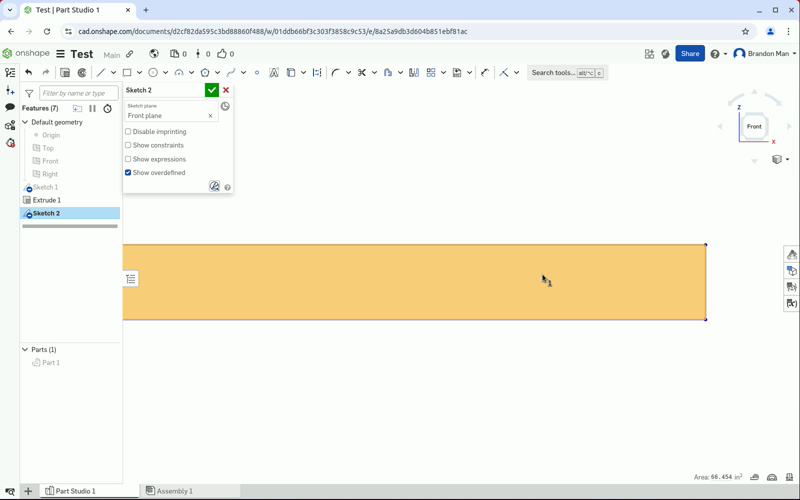
scroll(-6)
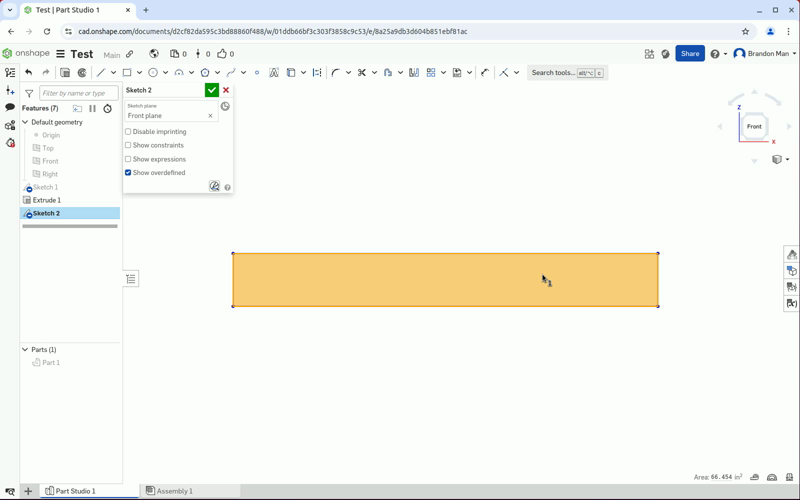
scroll(-6)
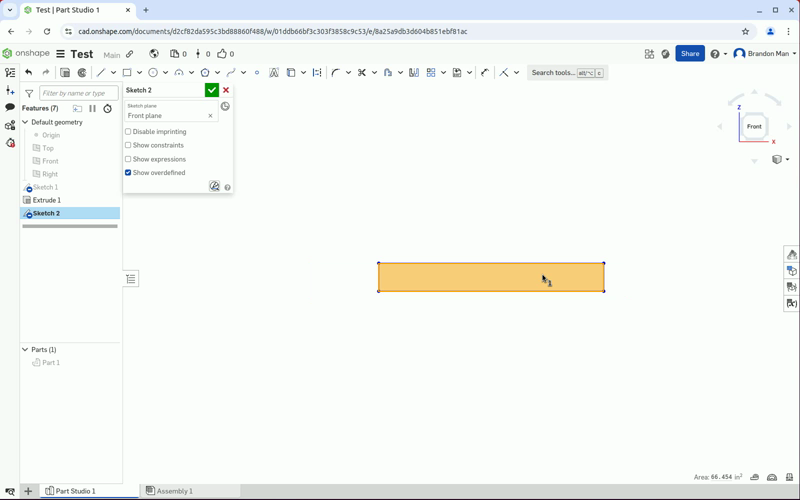
scroll(-6)
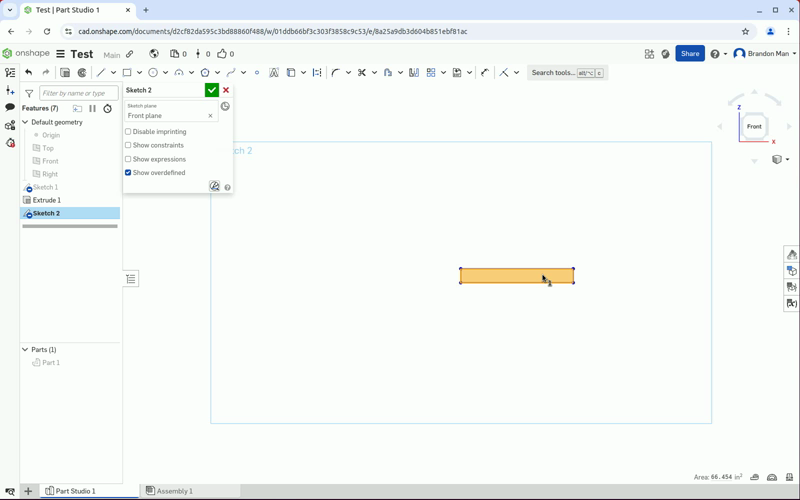
mouse_move(73, 352)
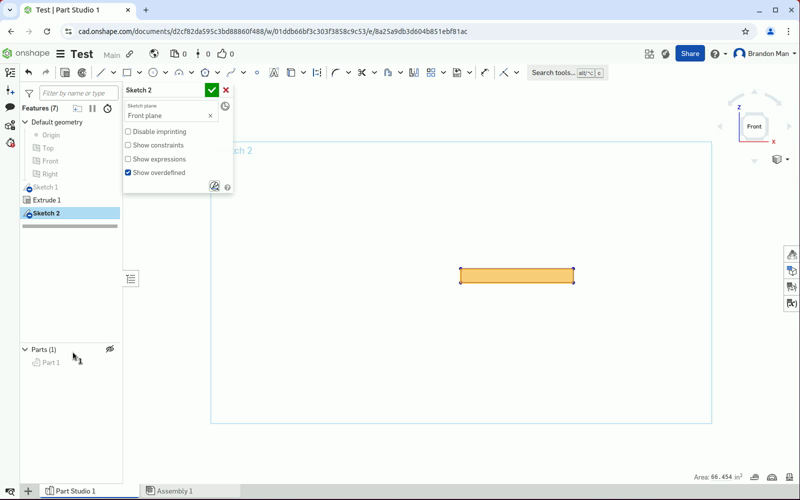
key(shift+y)
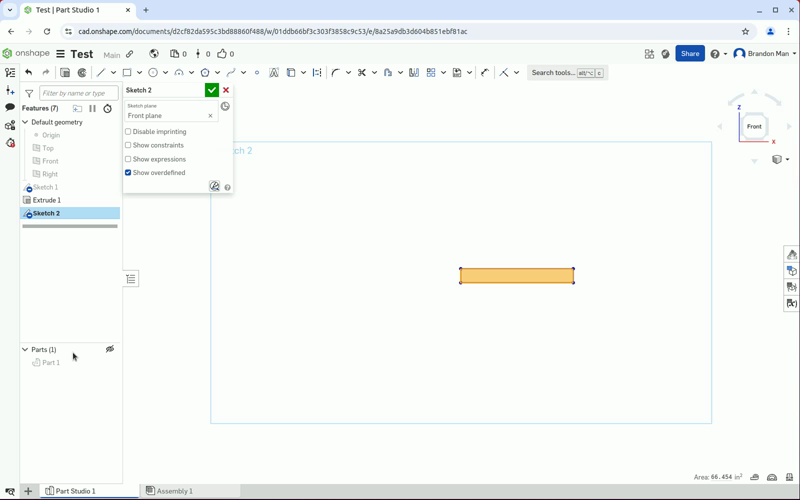
key(shift+e)
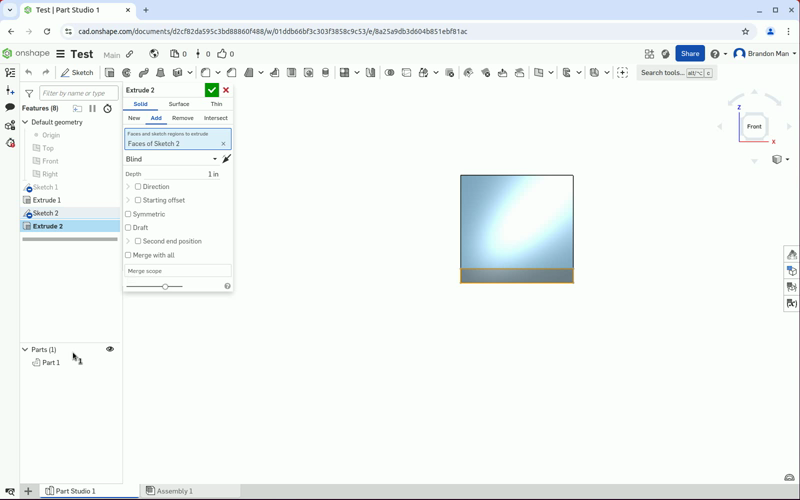
mouse_move(143, 106)
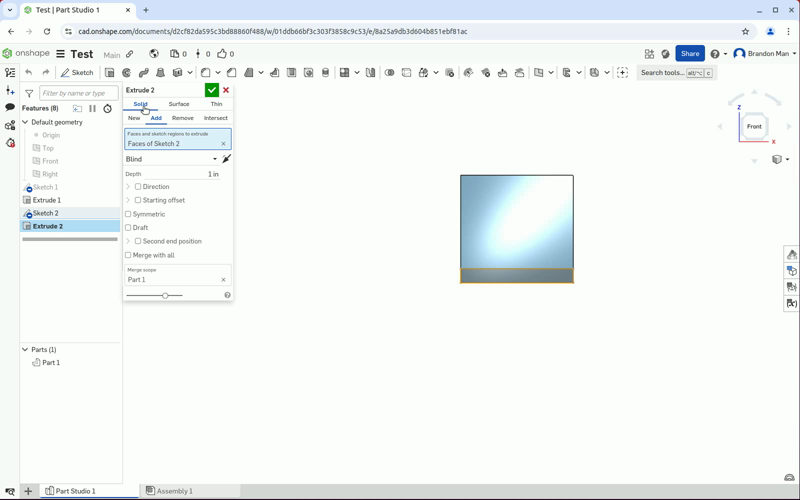
click(143, 106)
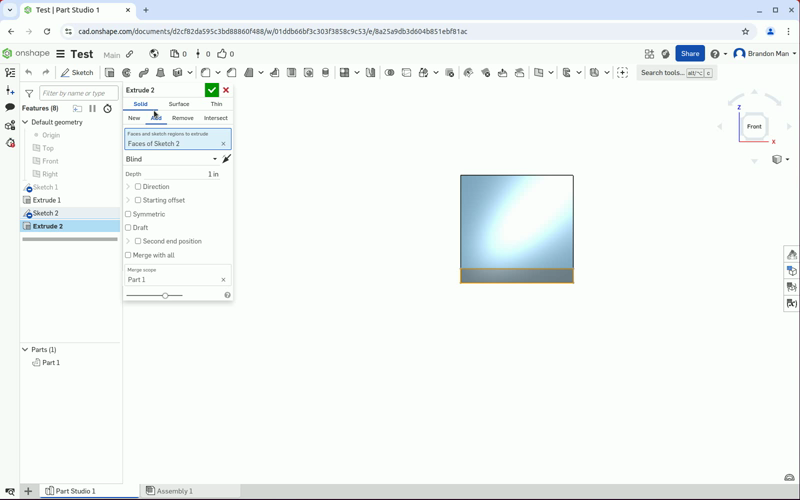
mouse_move(186, 120)
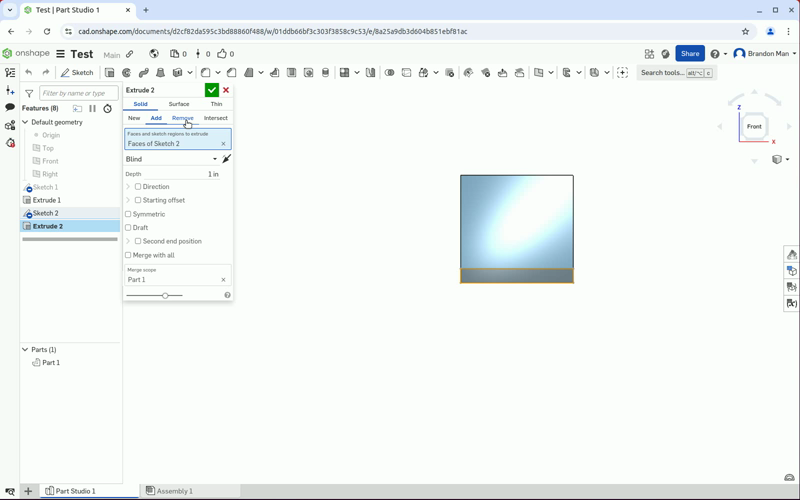
click(186, 120)
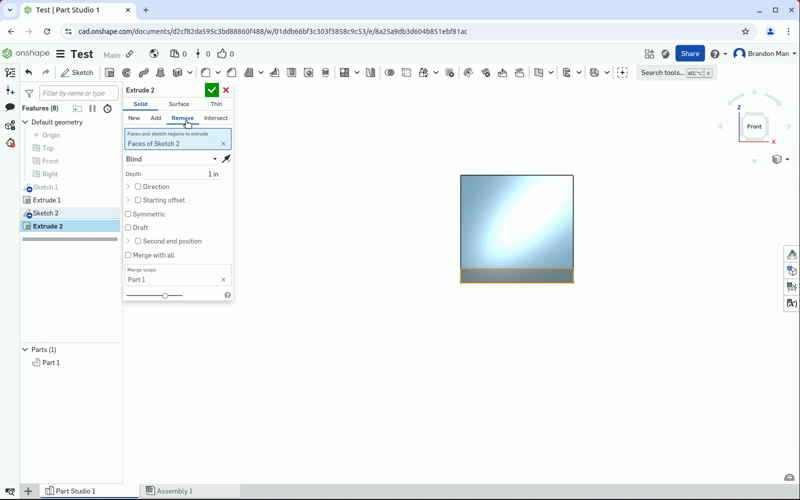
key(tab, 4)
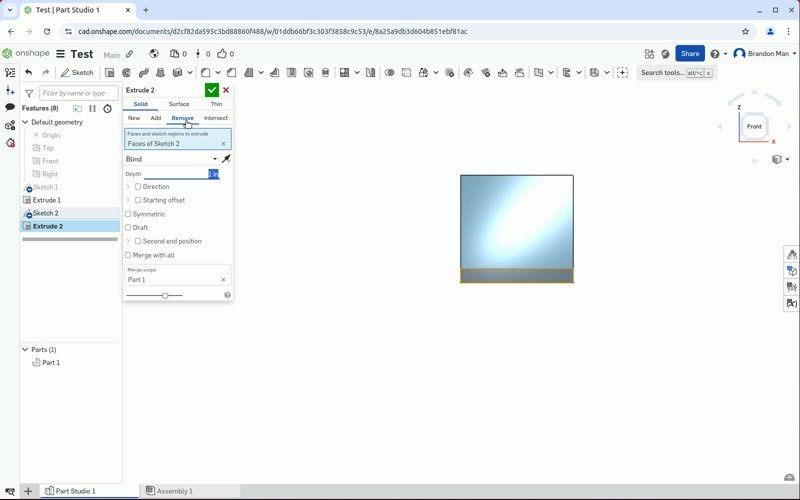
text(1.685)
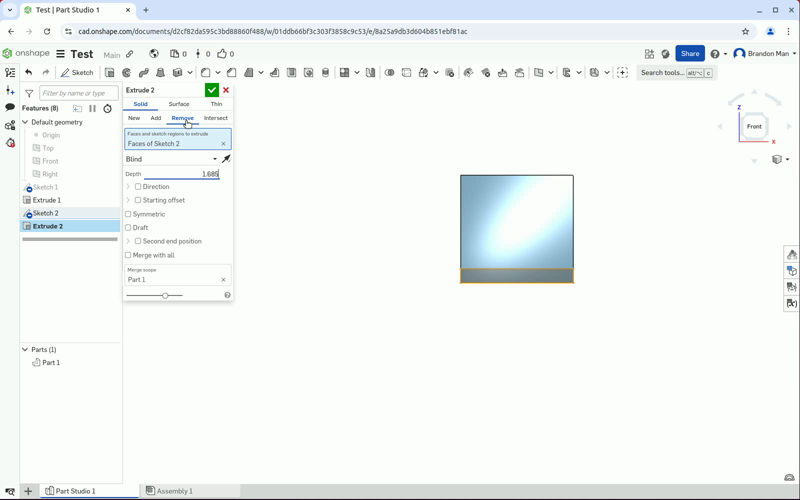
key(tab, 6)
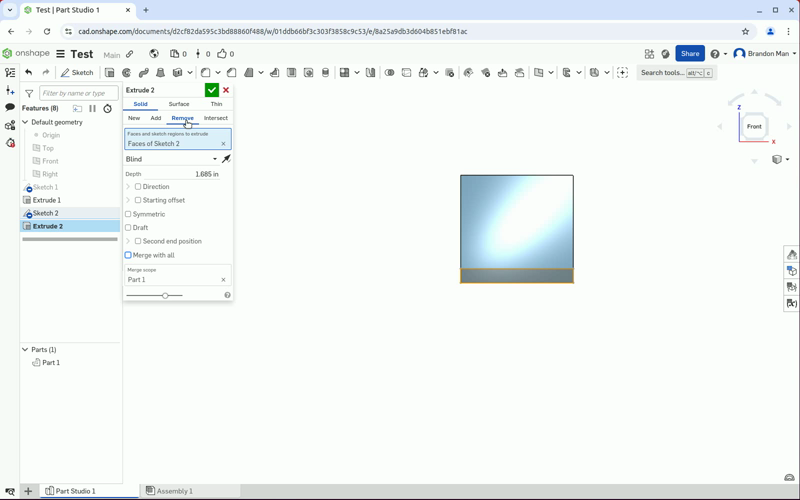
key(space)
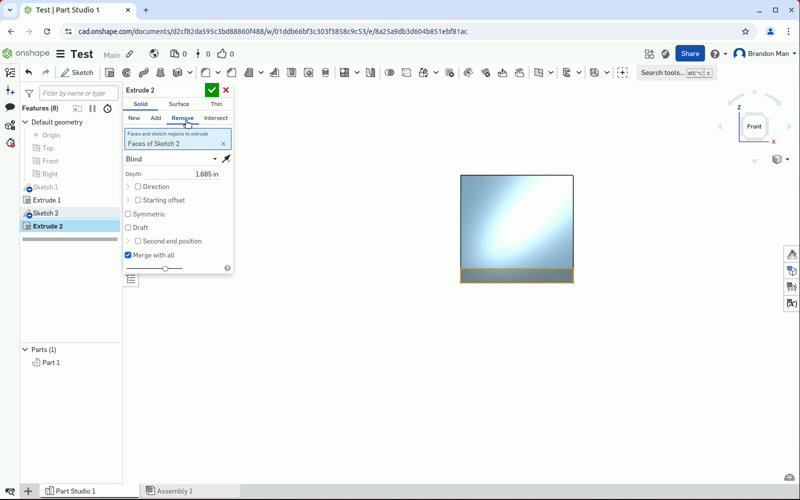
key(enter)
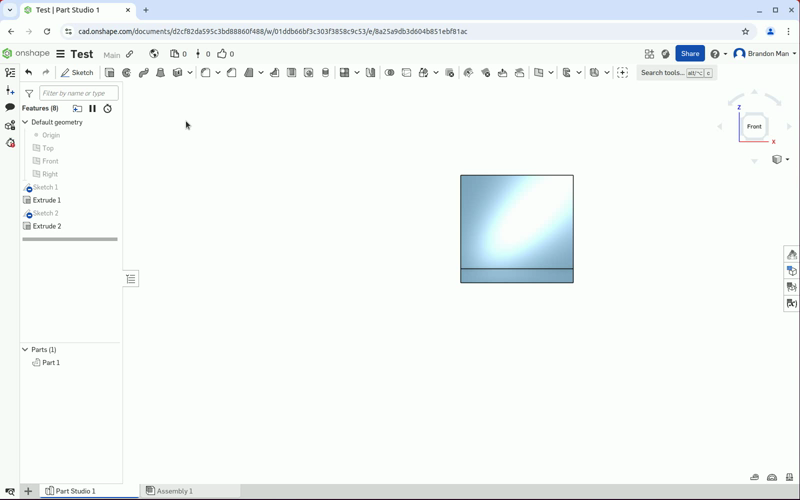
key(shift+h)
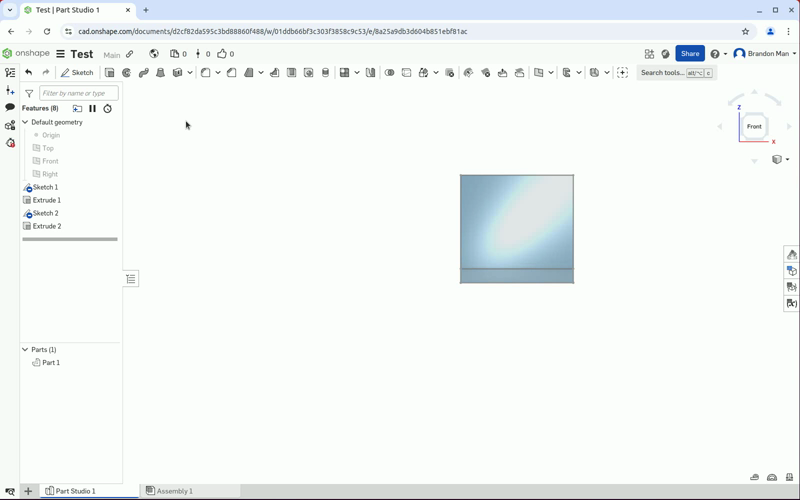
key(shift+h)
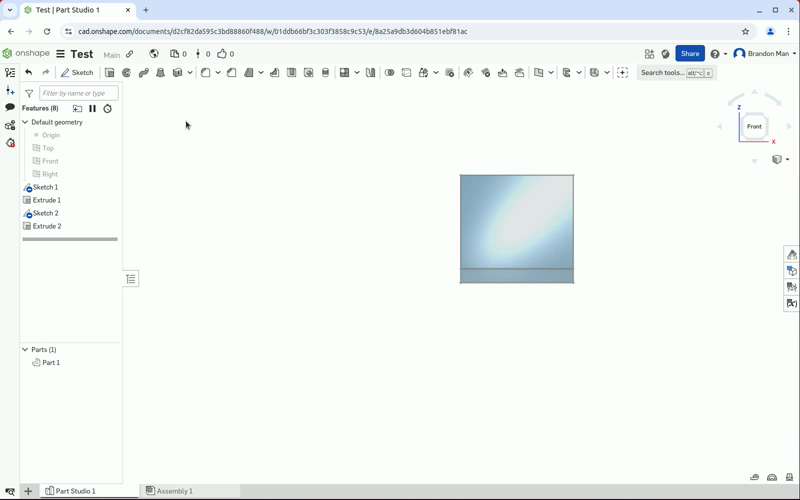
key(shift+7)
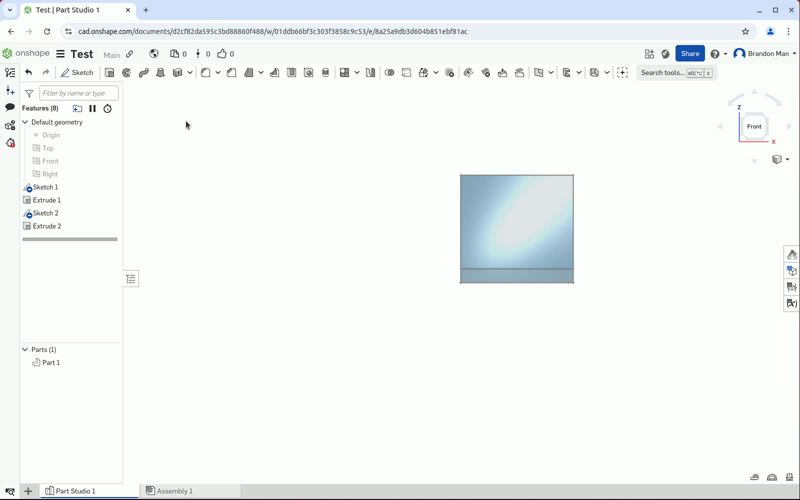
key(left, 2)
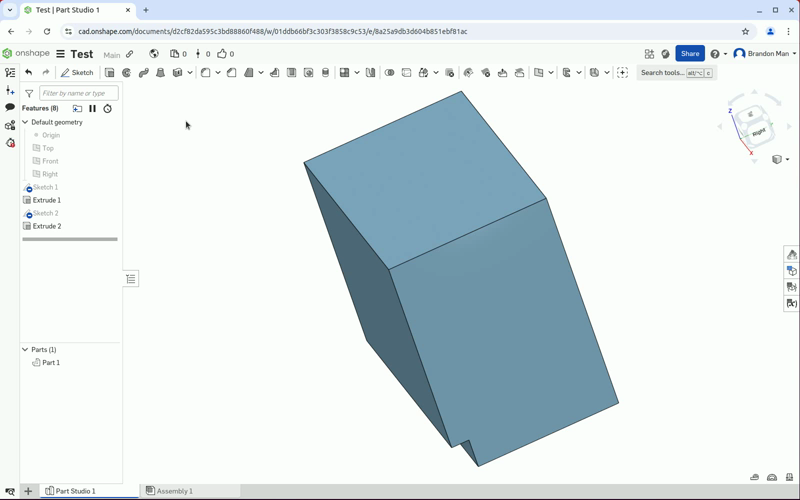
key(down, 2)
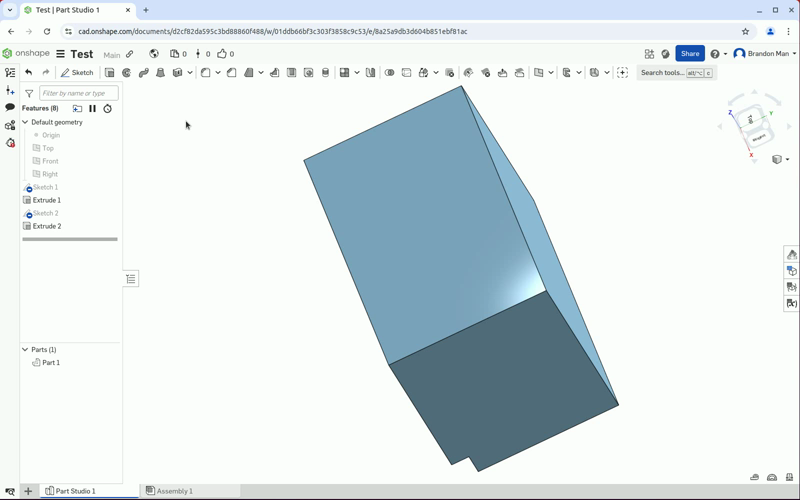
key(up, 2)
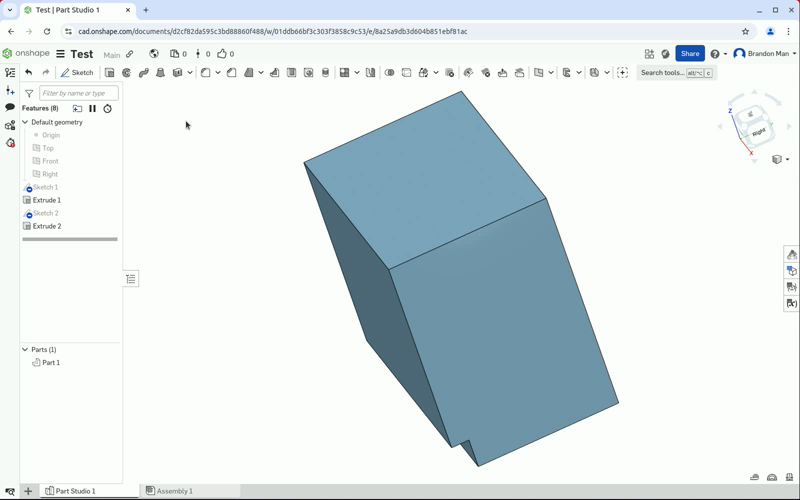
key(right, 2)
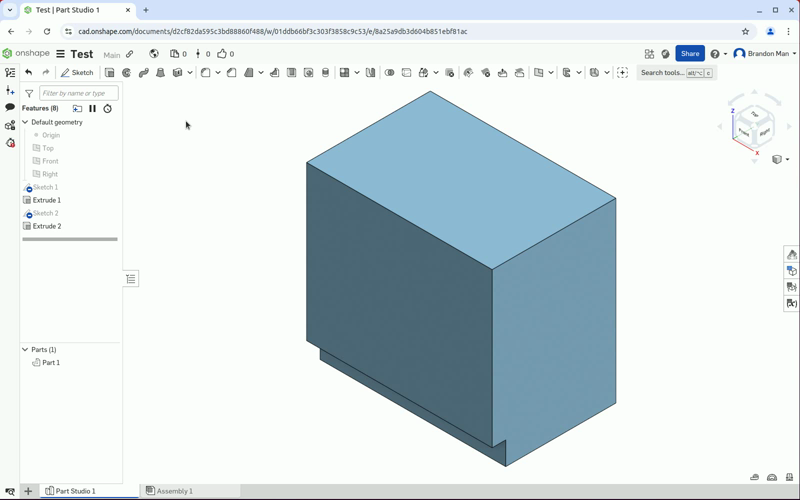
mouse_move(73, 189)
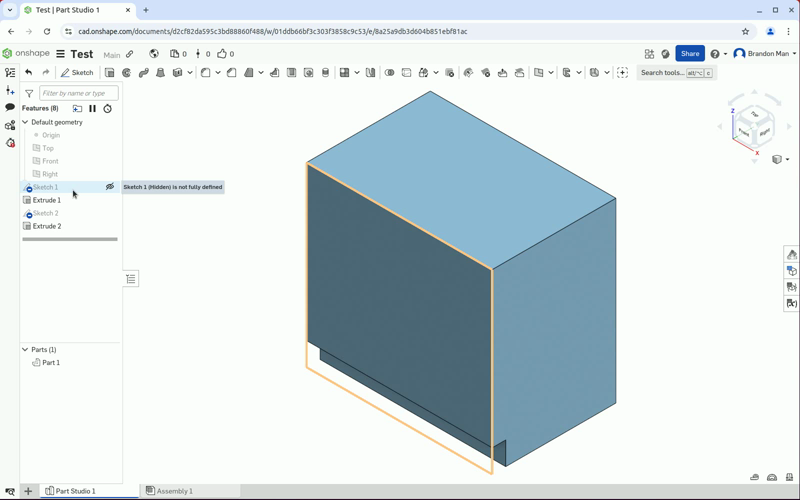
click(73, 189)